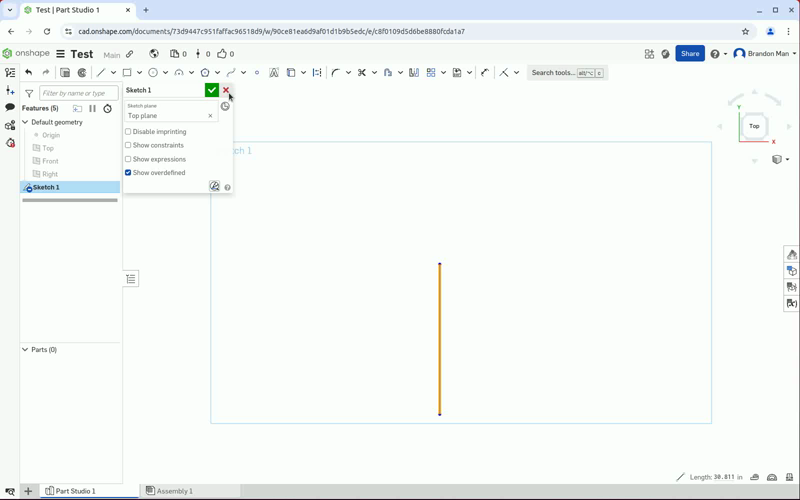
key(shift+h)
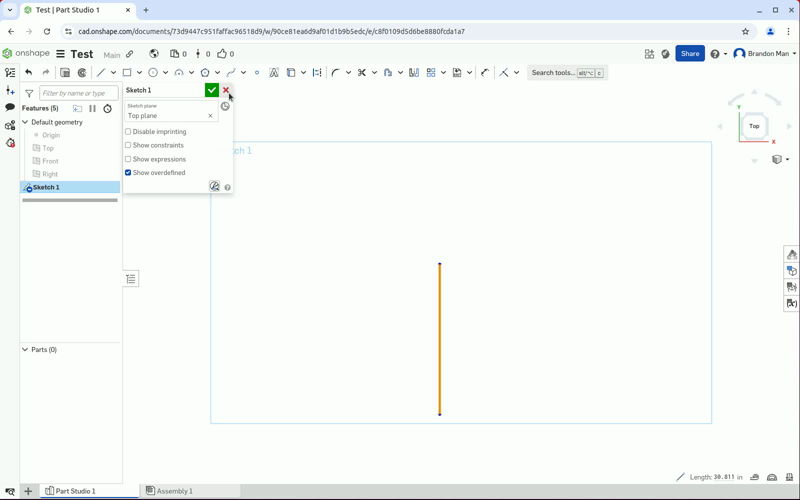
key(shift+s)
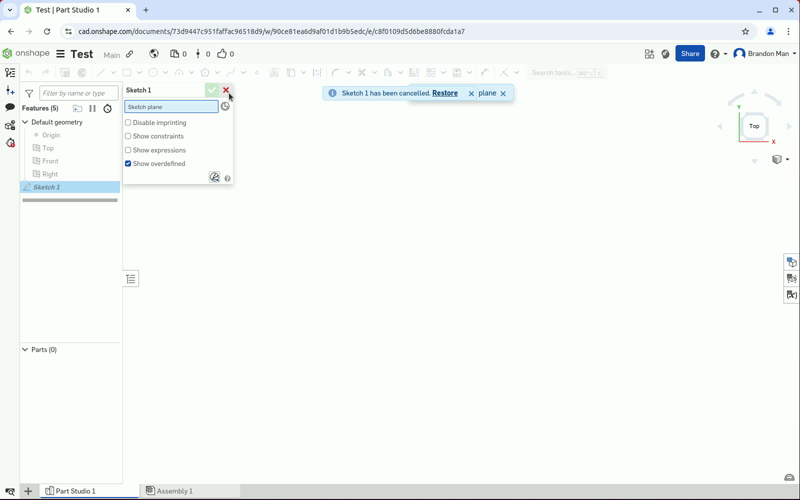
mouse_move(73, 150)
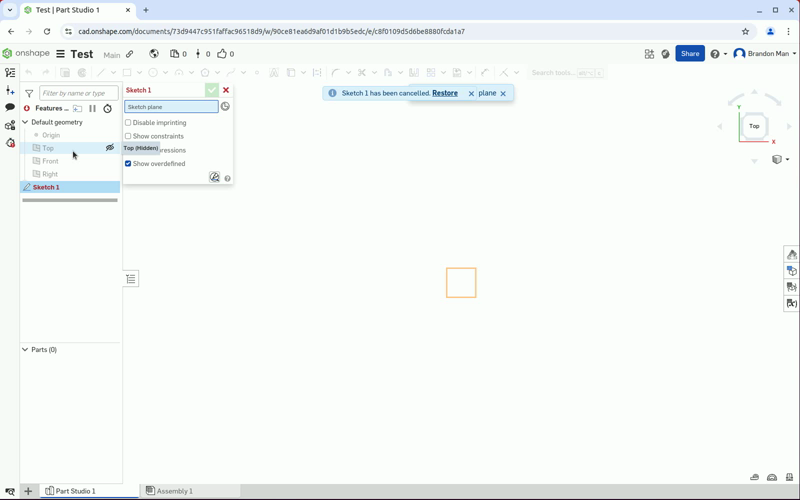
click(73, 150)
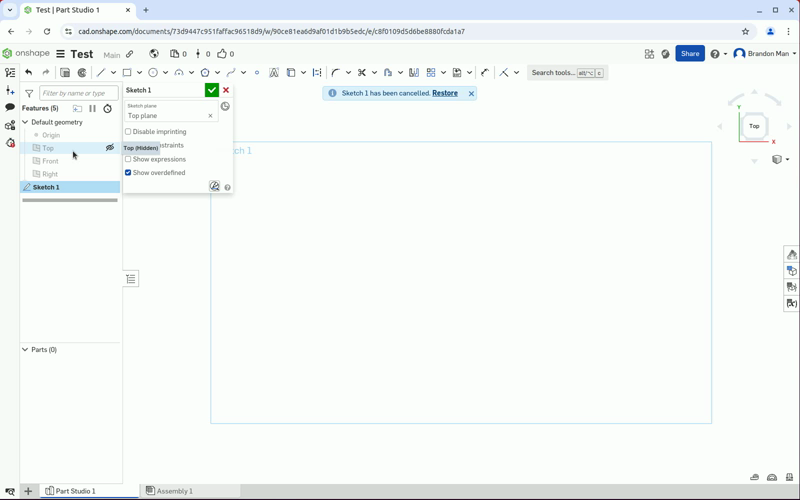
mouse_move(73, 352)
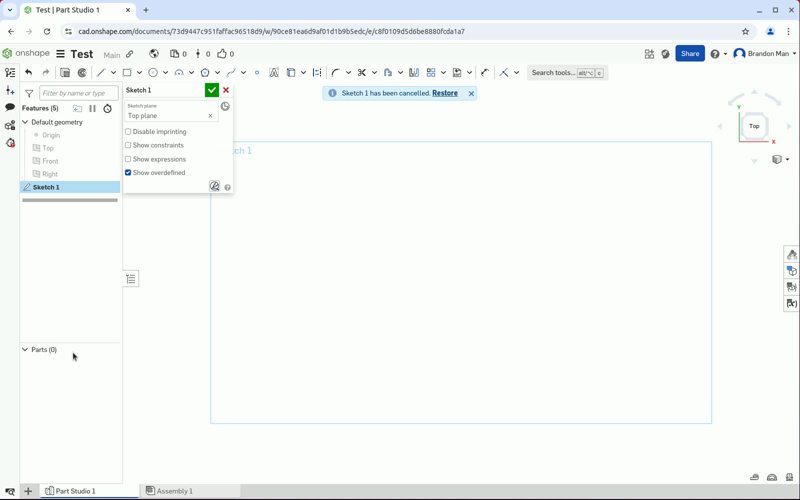
key(y)
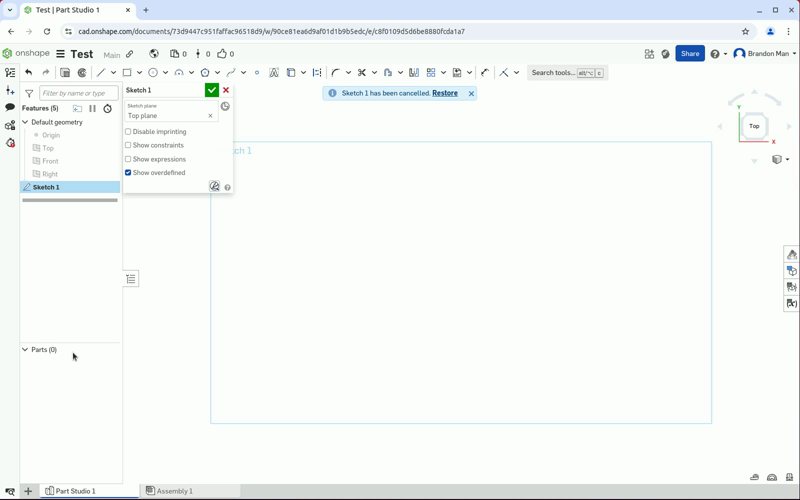
key(c)
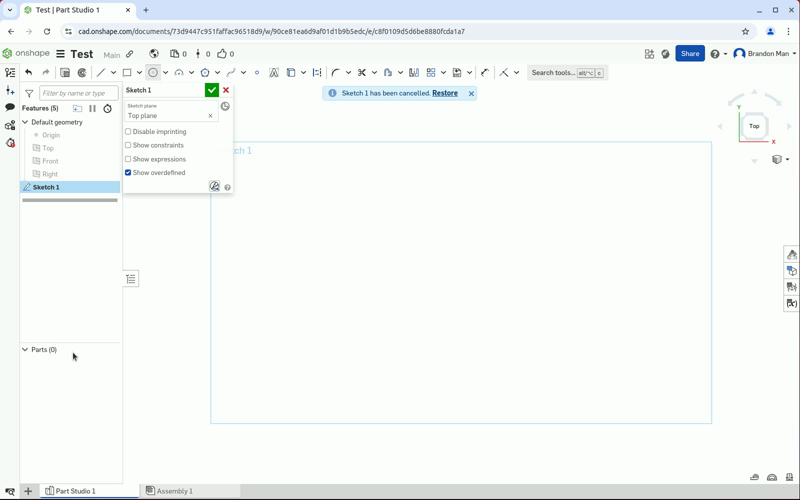
key_down(shift)
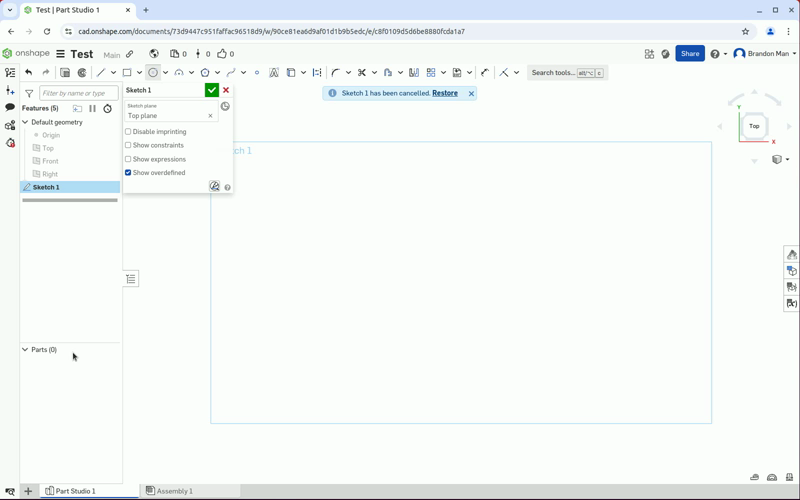
mouse_move(460, 282)
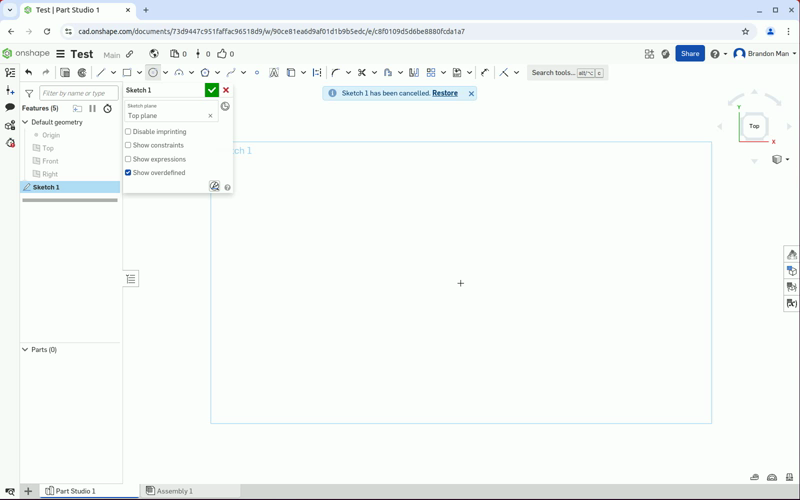
click(460, 282)
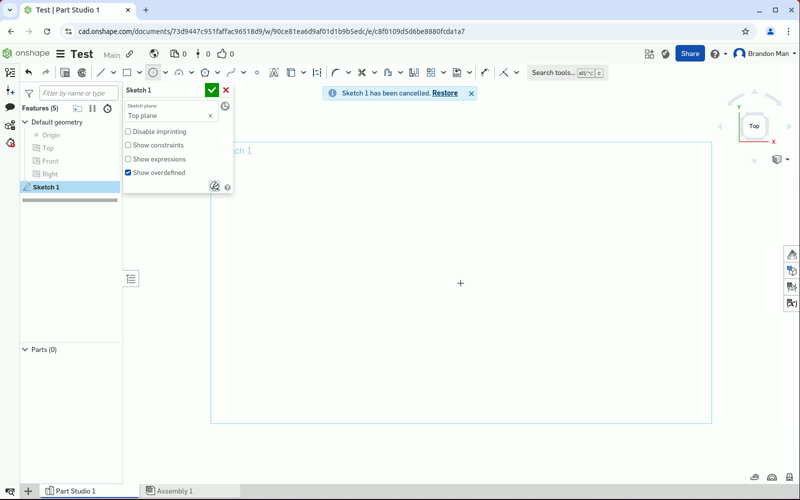
key_up(shift)
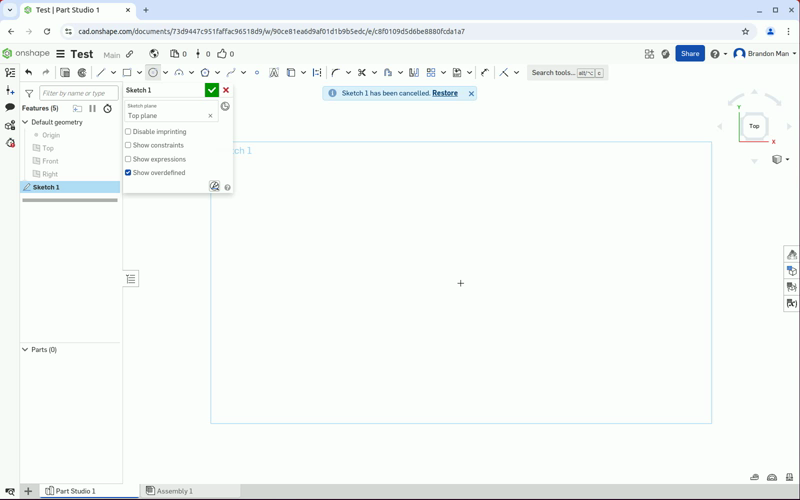
mouse_move(490, 282)
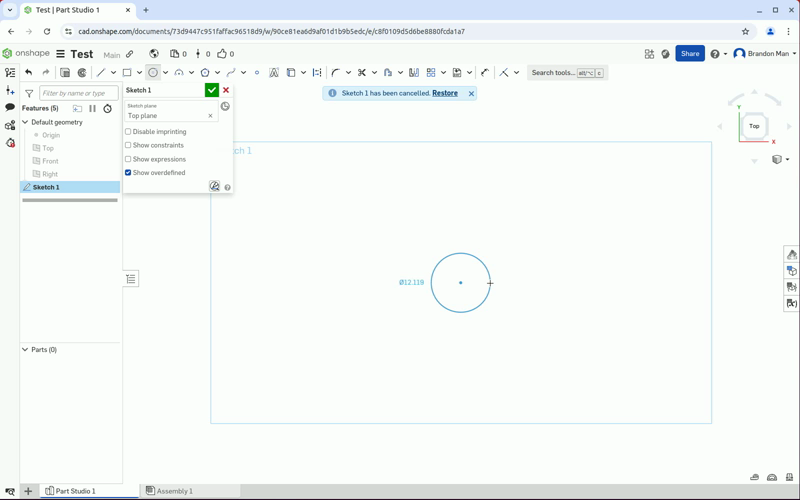
click(490, 282)
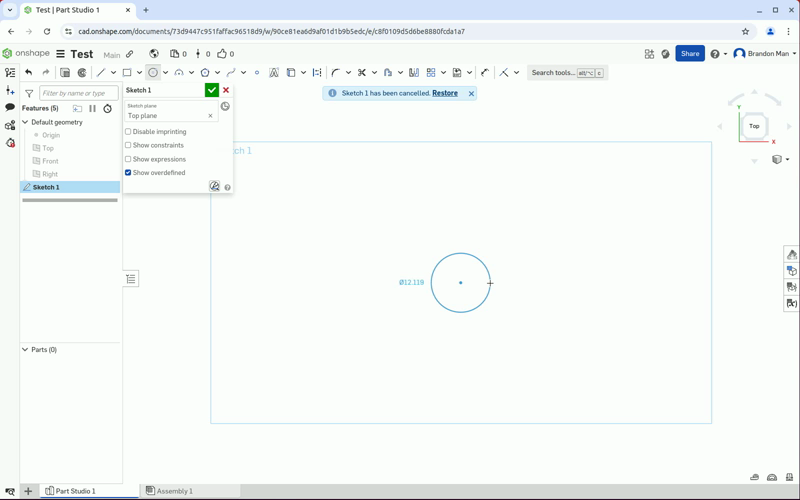
key(esc)
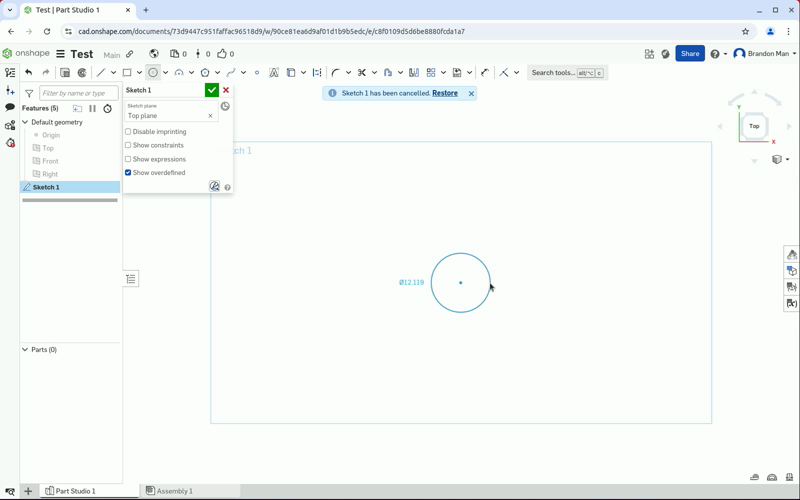
key(c)
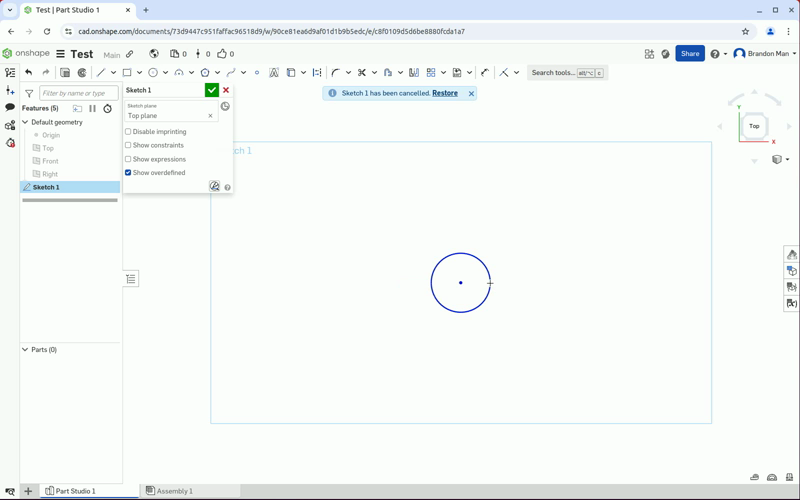
key_down(shift)
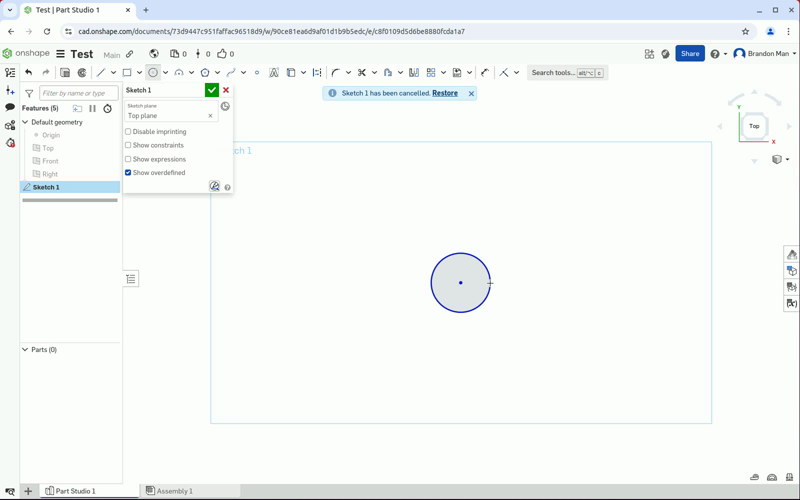
mouse_move(460, 282)
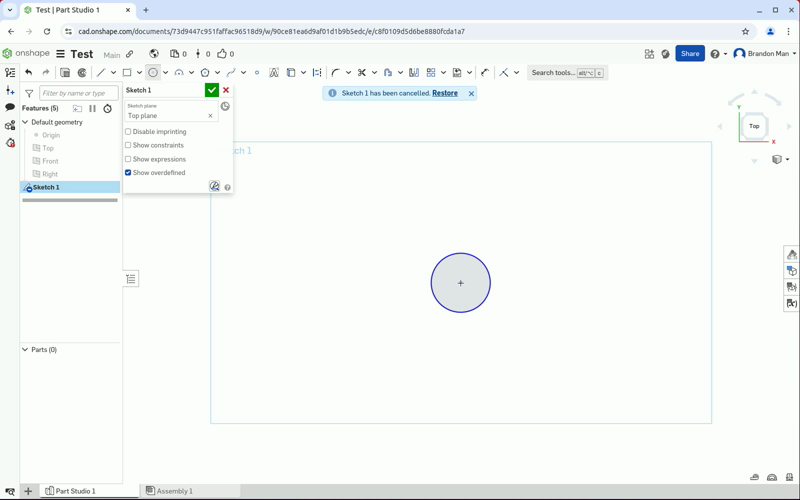
click(460, 282)
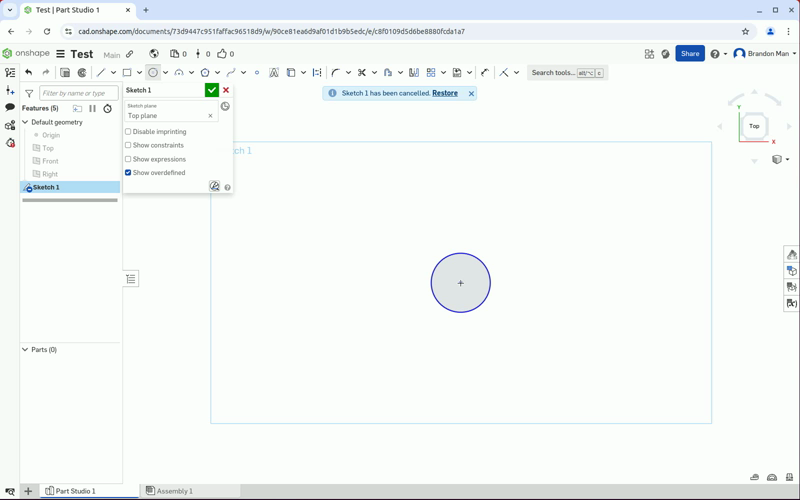
key_up(shift)
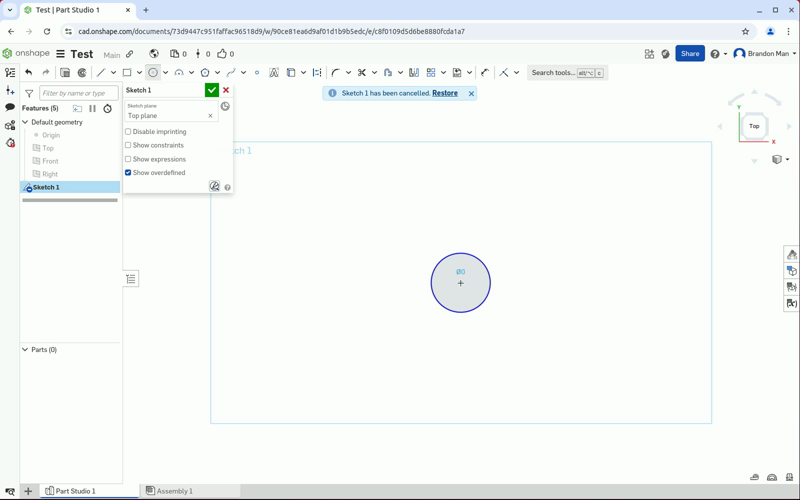
mouse_move(486, 282)
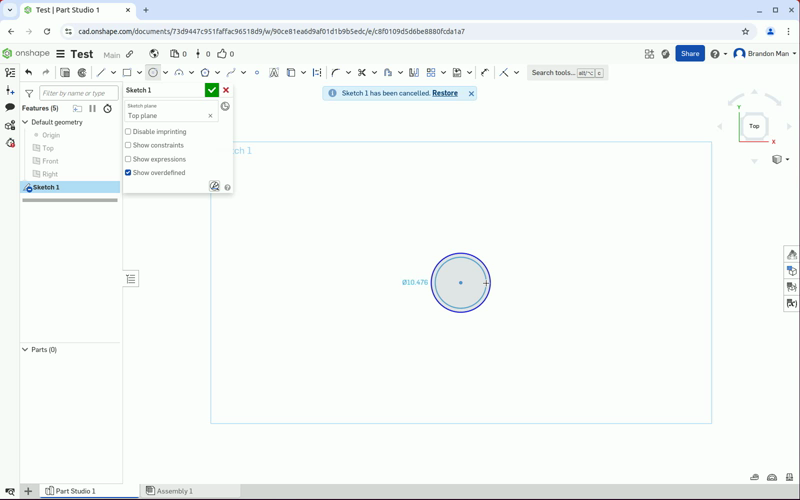
scroll(6)
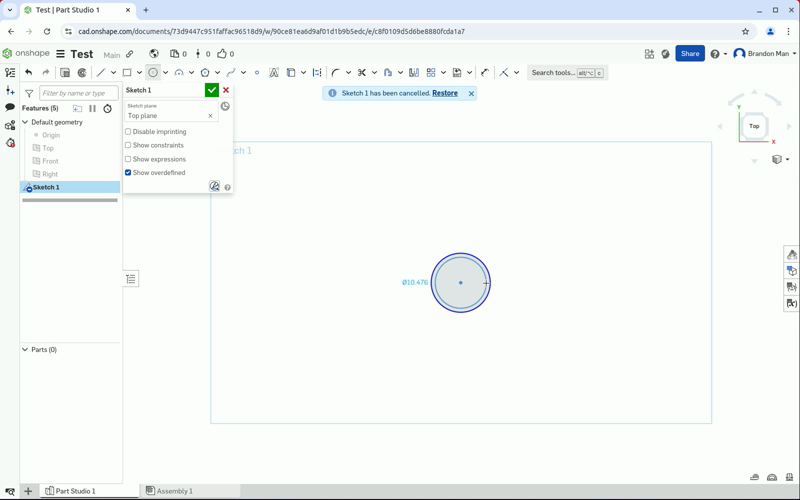
scroll(6)
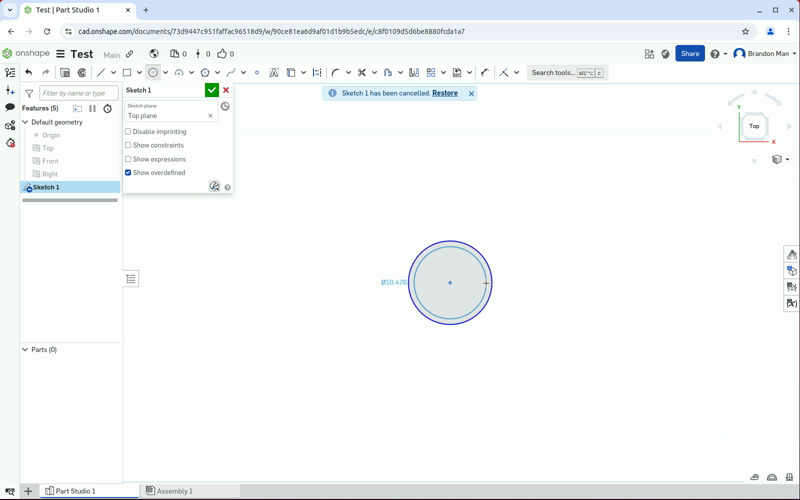
scroll(6)
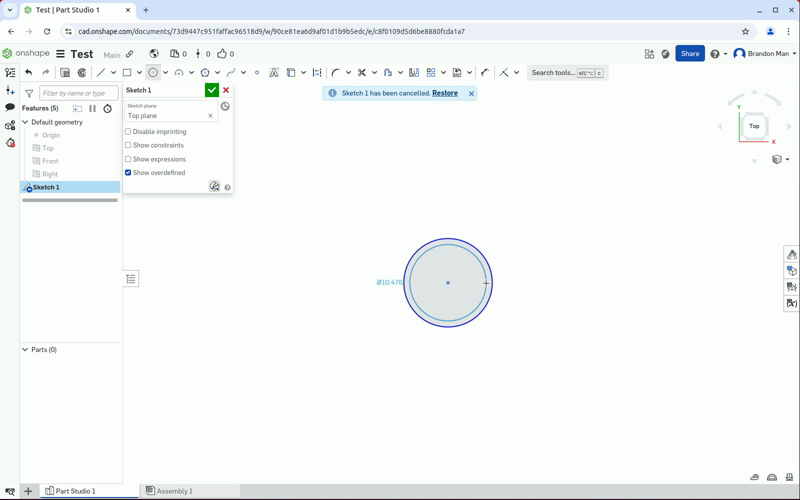
scroll(6)
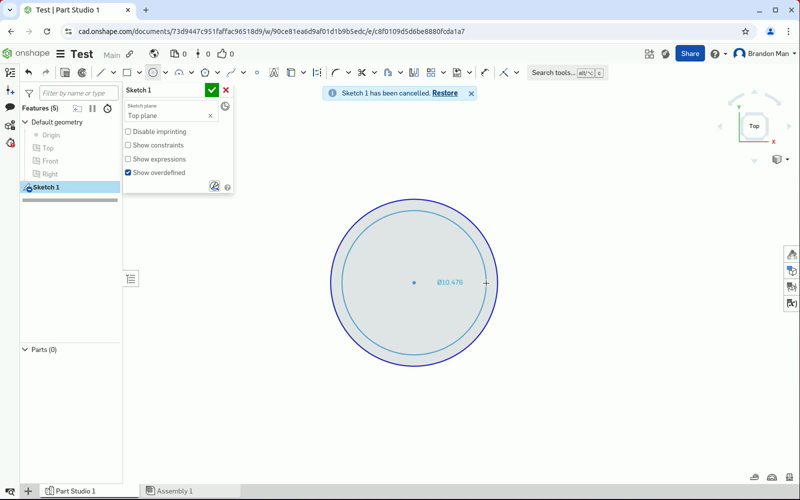
scroll(6)
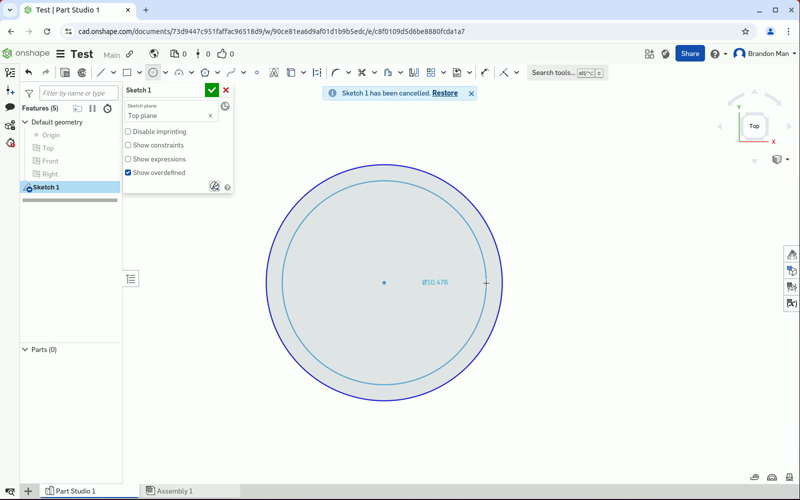
scroll(6)
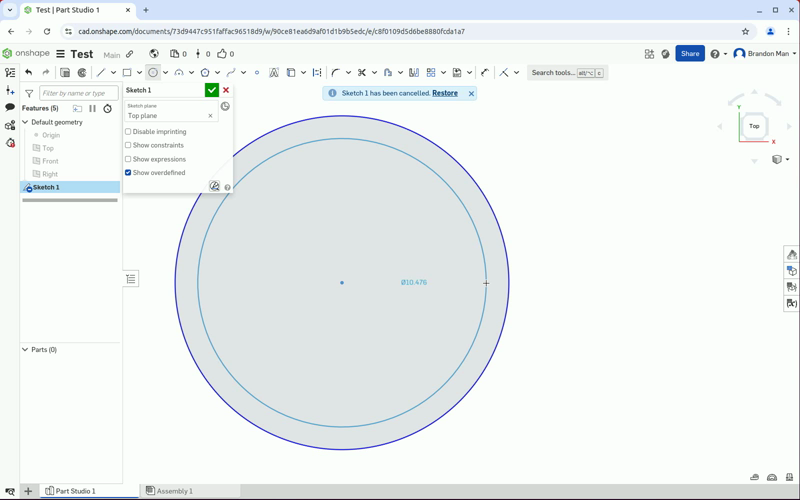
scroll(6)
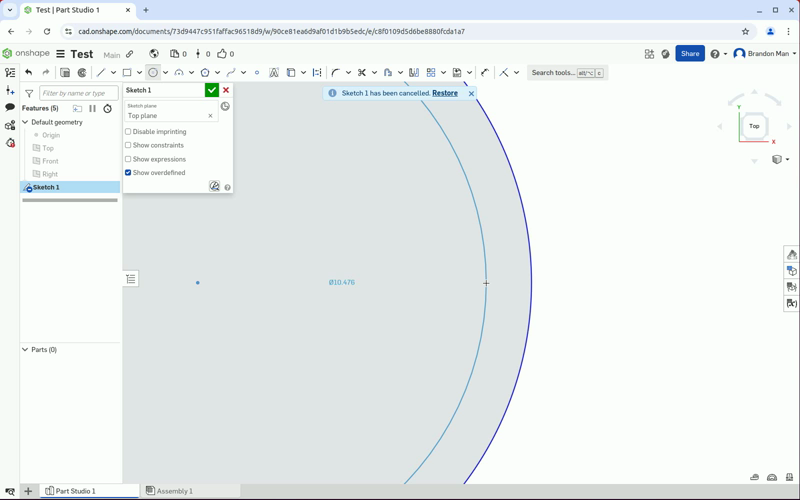
click(486, 282)
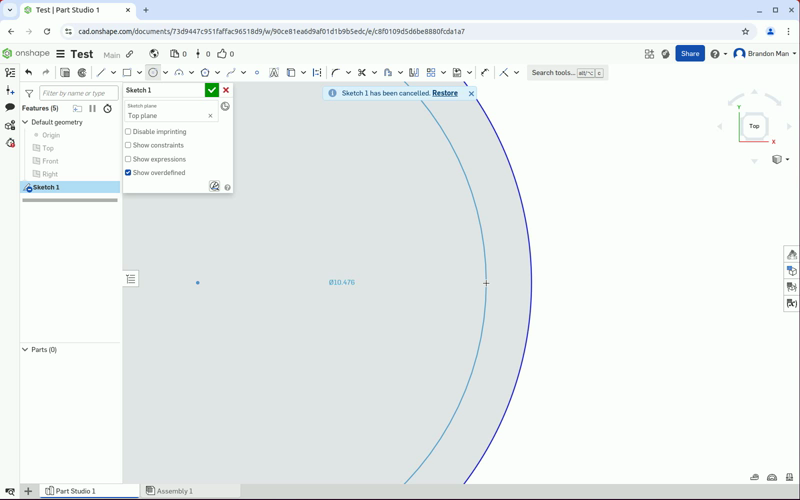
scroll(-6)
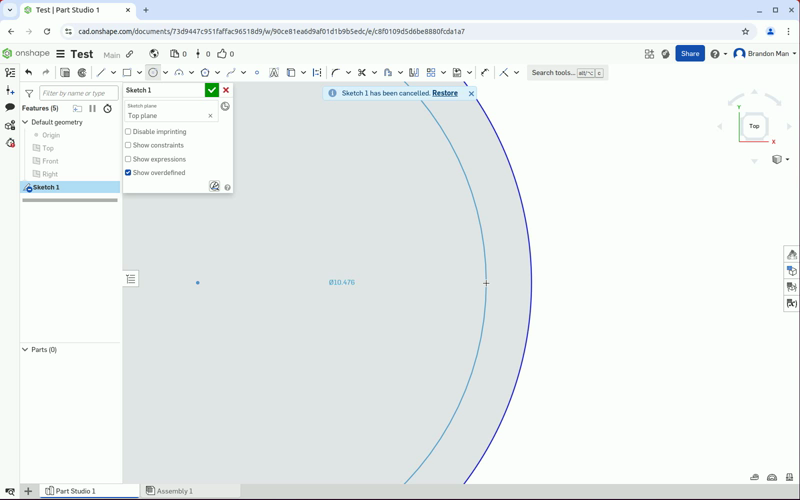
scroll(-6)
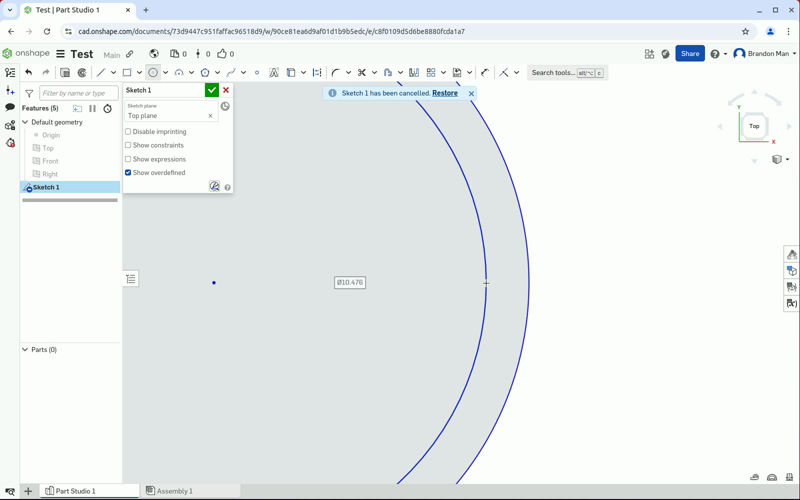
scroll(-6)
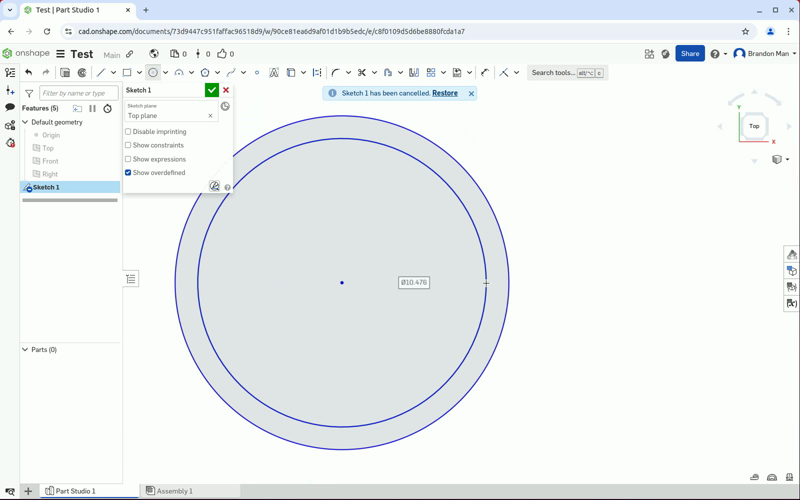
scroll(-6)
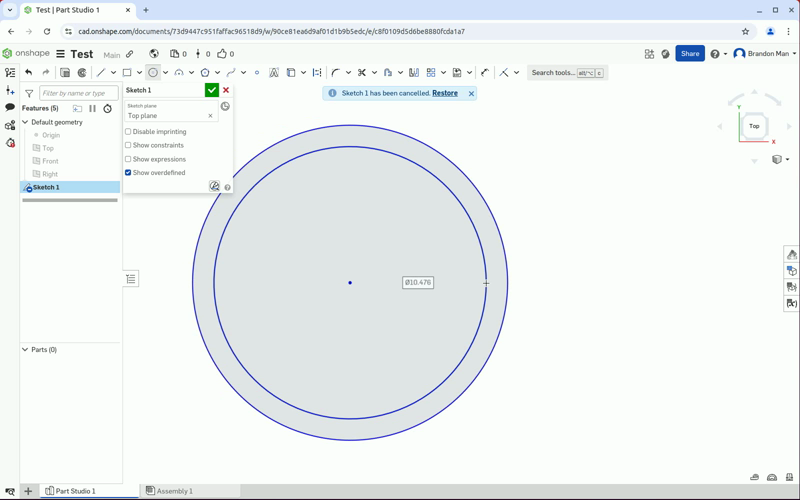
scroll(-6)
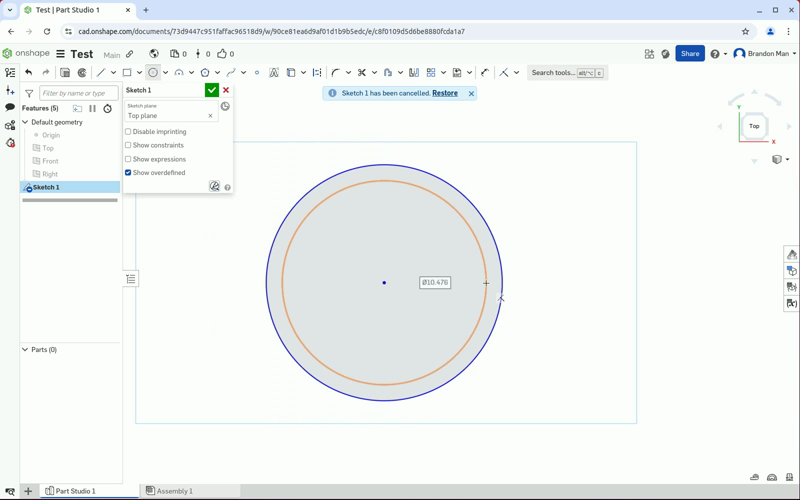
scroll(-6)
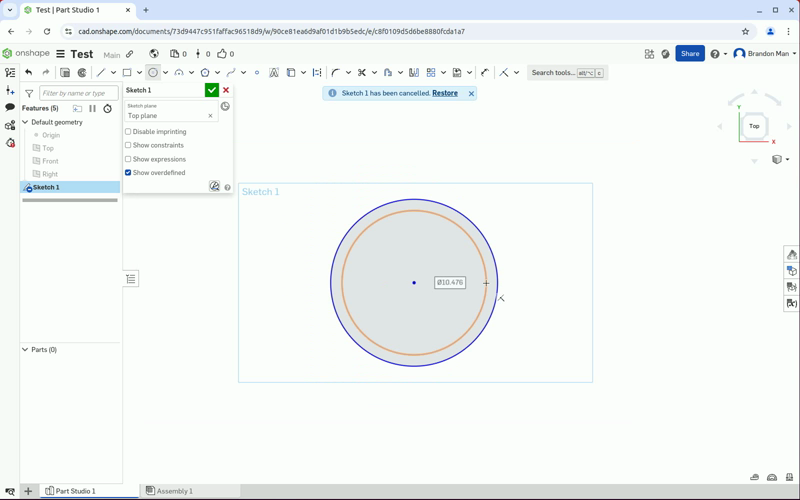
scroll(-6)
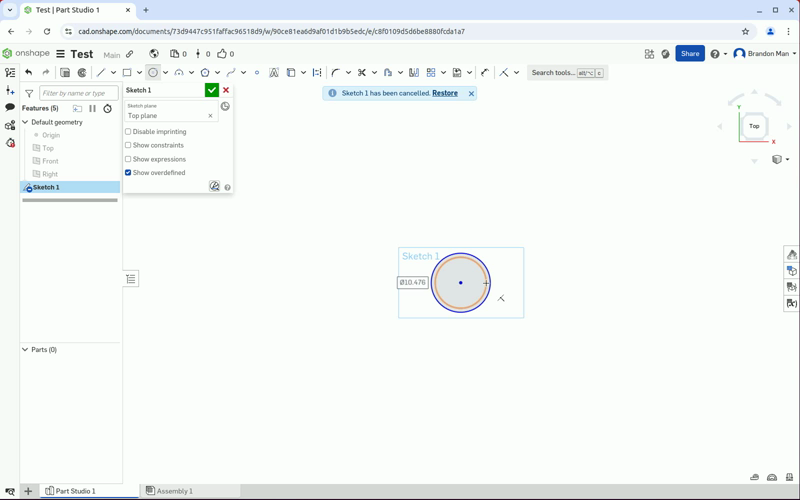
key(esc)
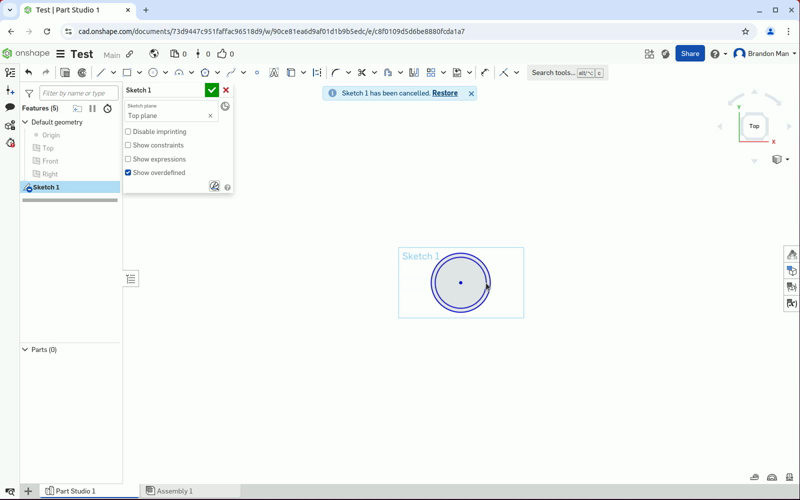
mouse_move(435, 288)
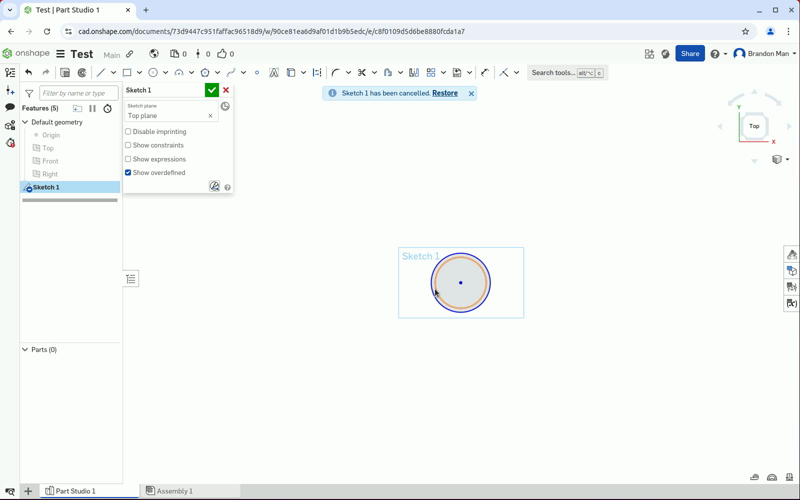
scroll(6)
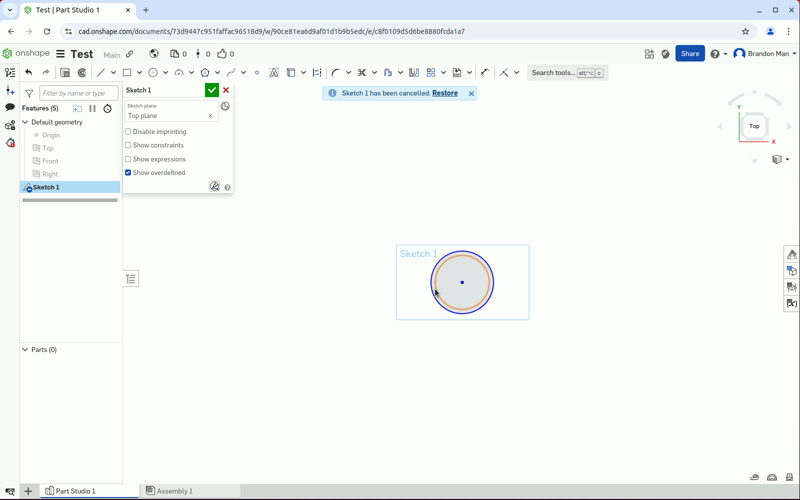
scroll(6)
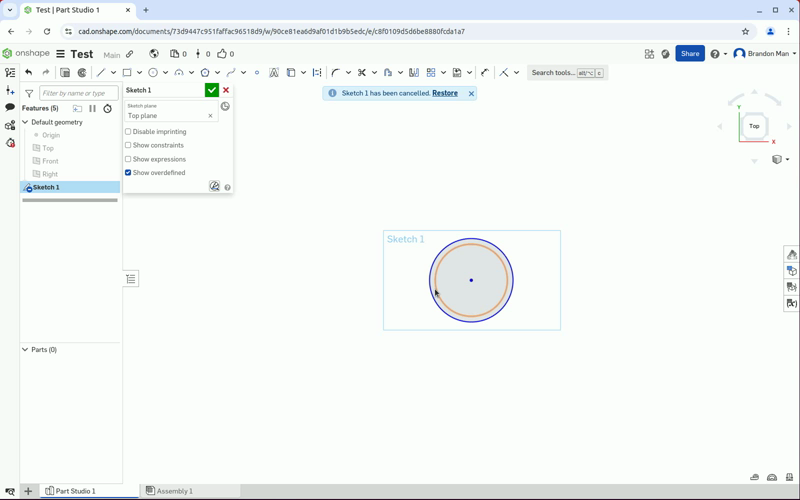
scroll(6)
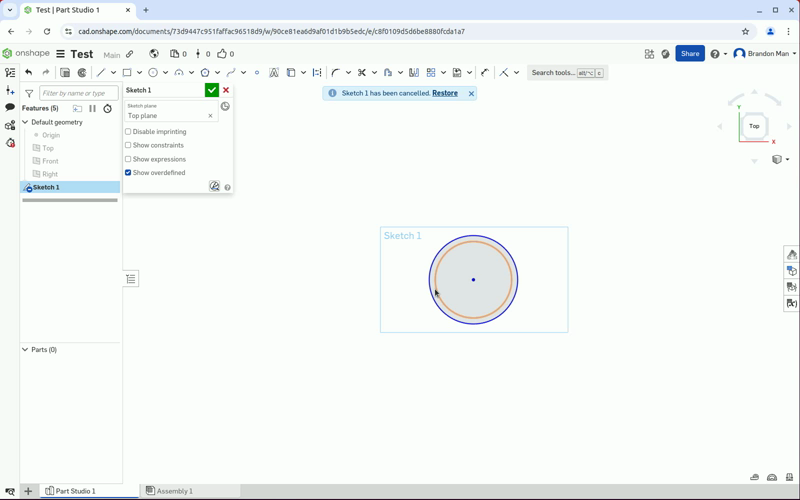
scroll(6)
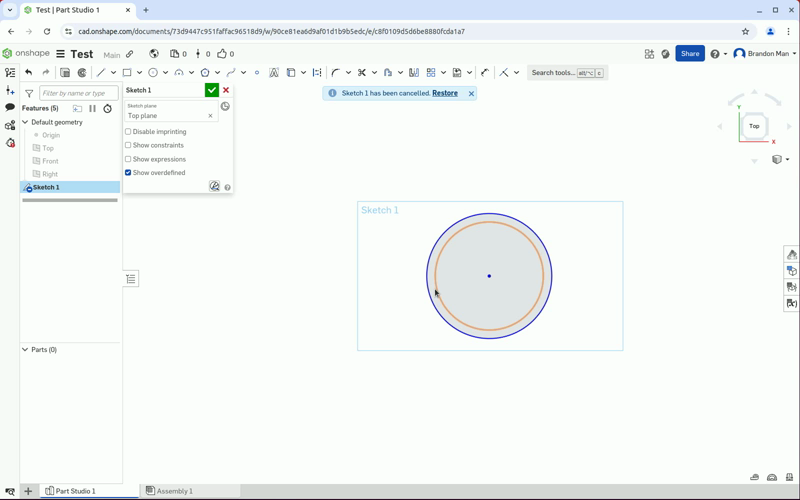
scroll(6)
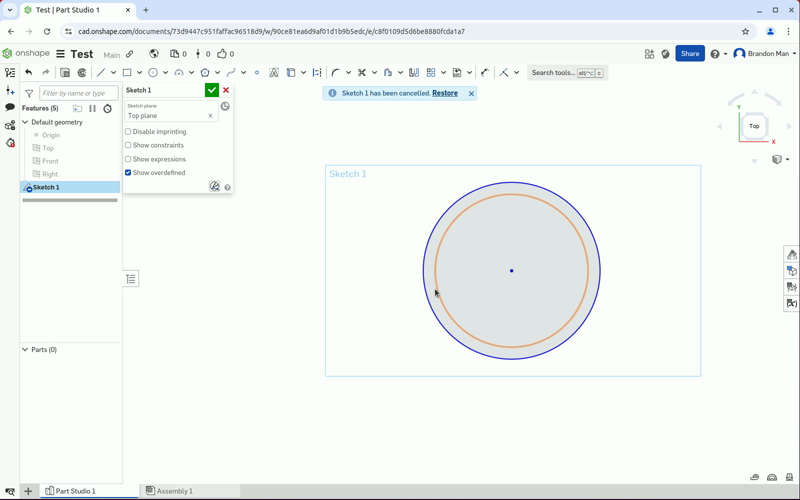
scroll(6)
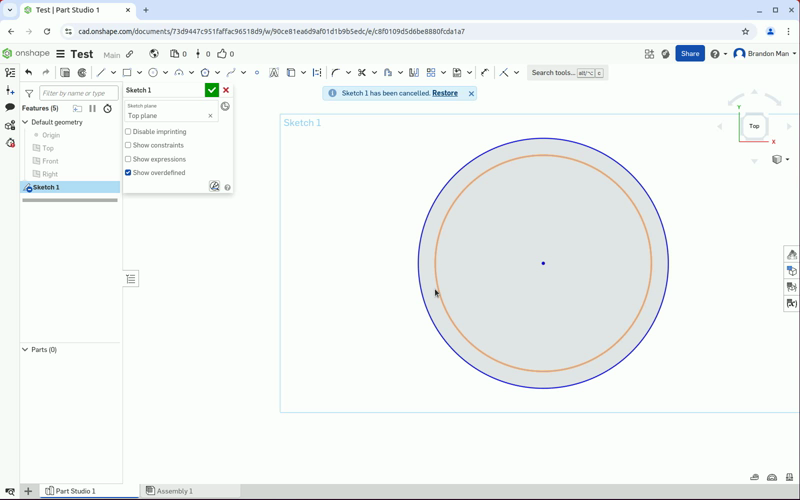
scroll(6)
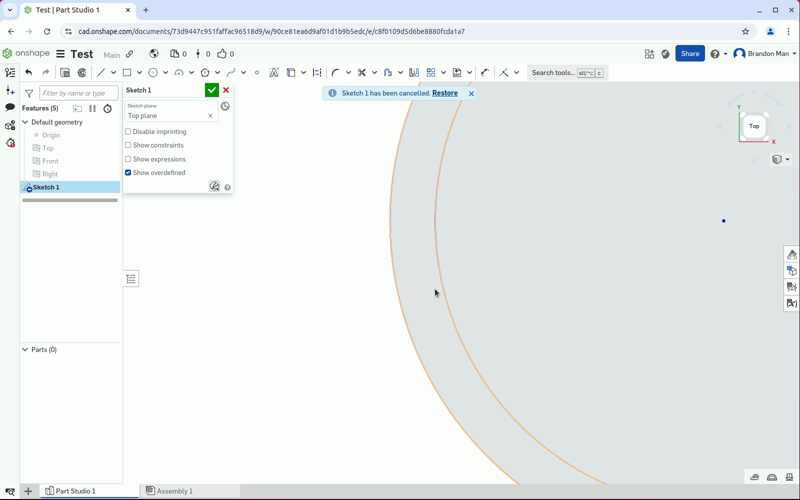
click(435, 288)
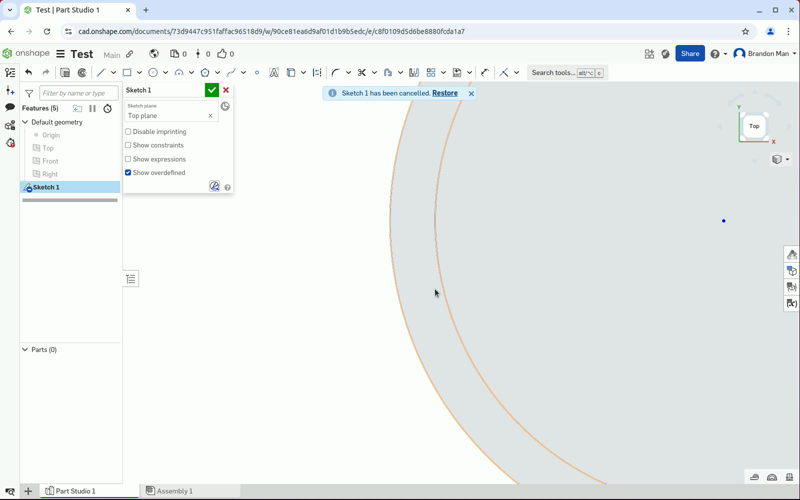
scroll(-6)
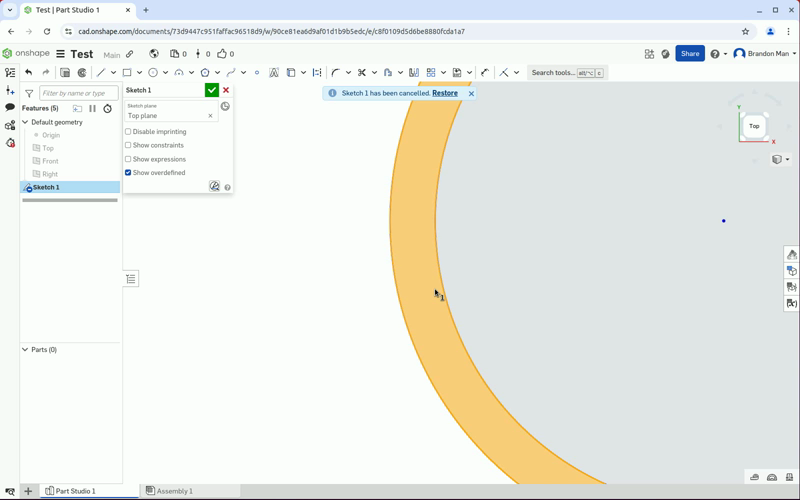
scroll(-6)
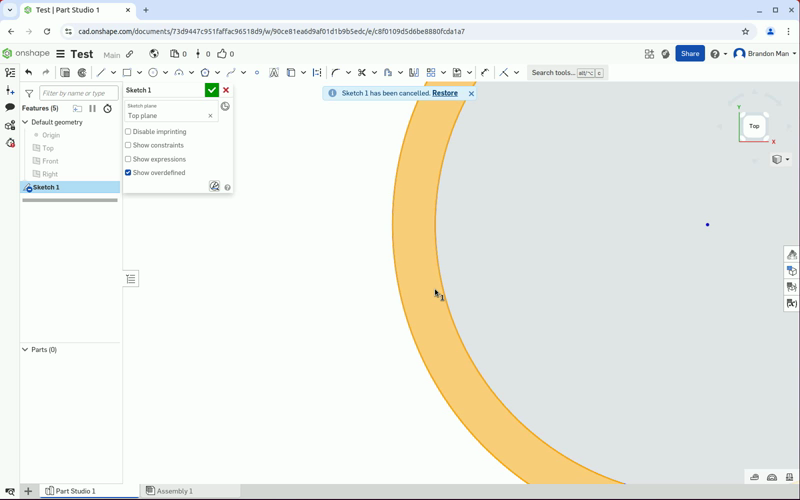
scroll(-6)
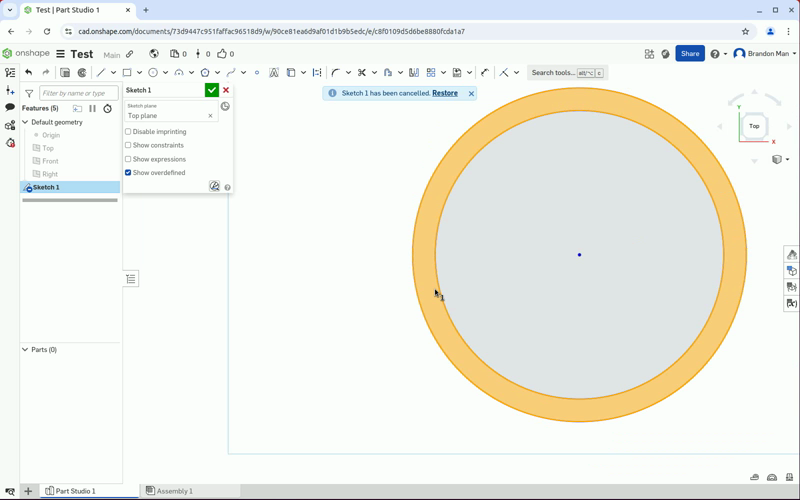
scroll(-6)
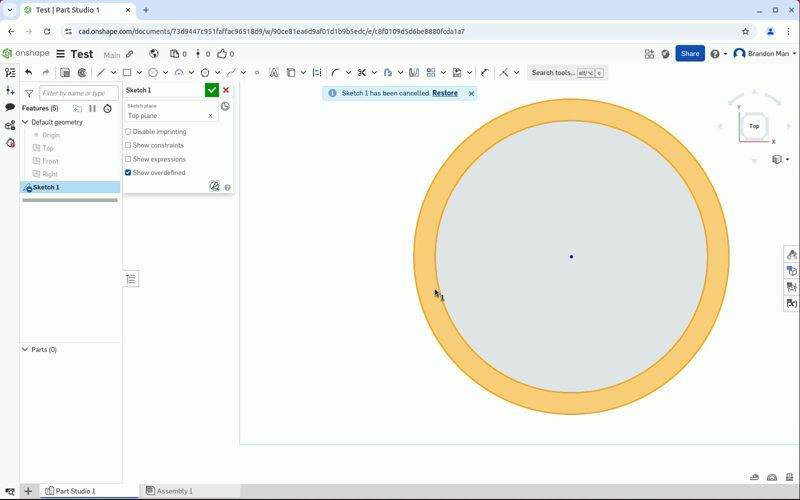
scroll(-6)
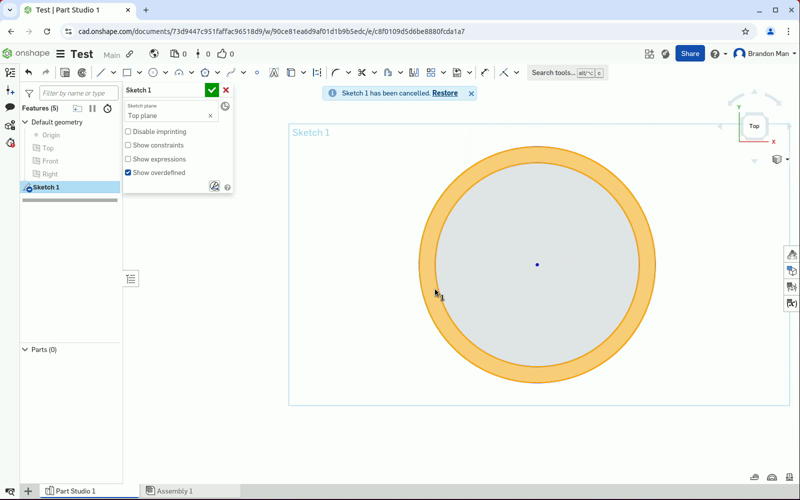
scroll(-6)
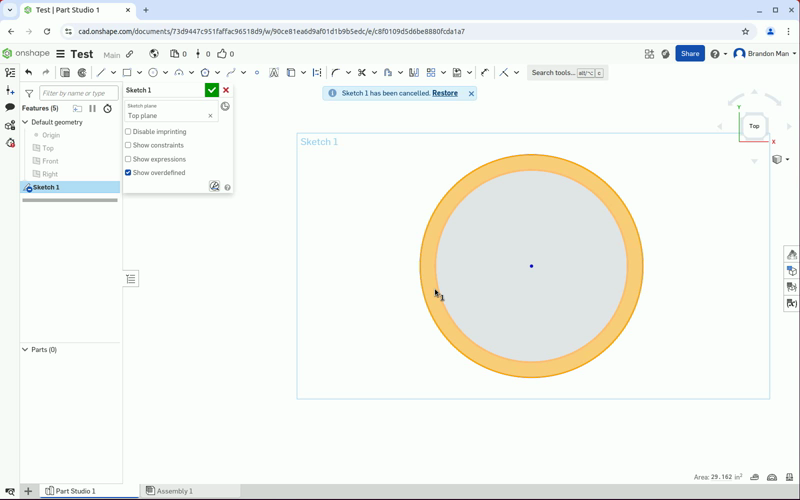
scroll(-6)
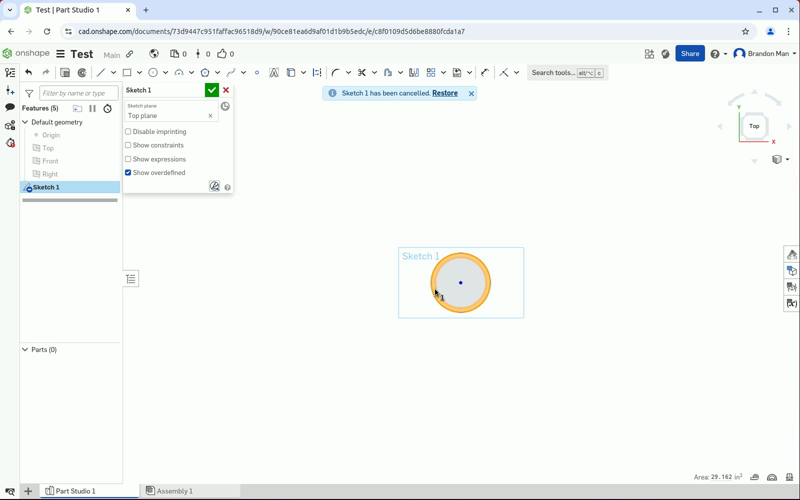
mouse_move(73, 352)
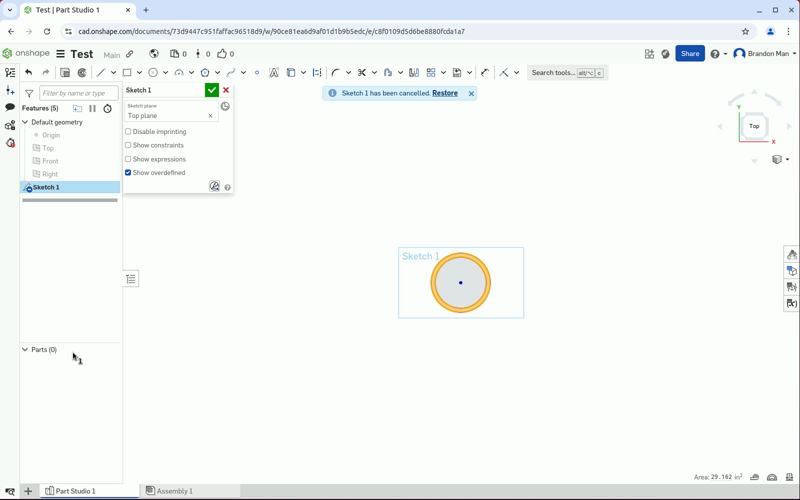
key(shift+y)
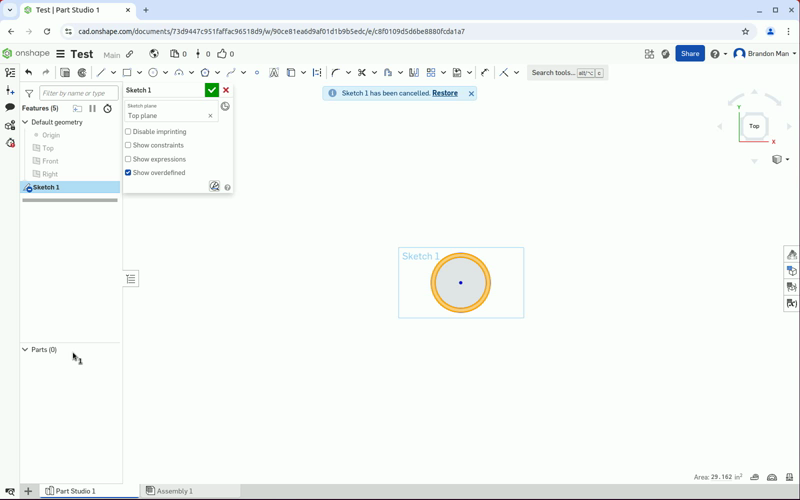
key(shift+e)
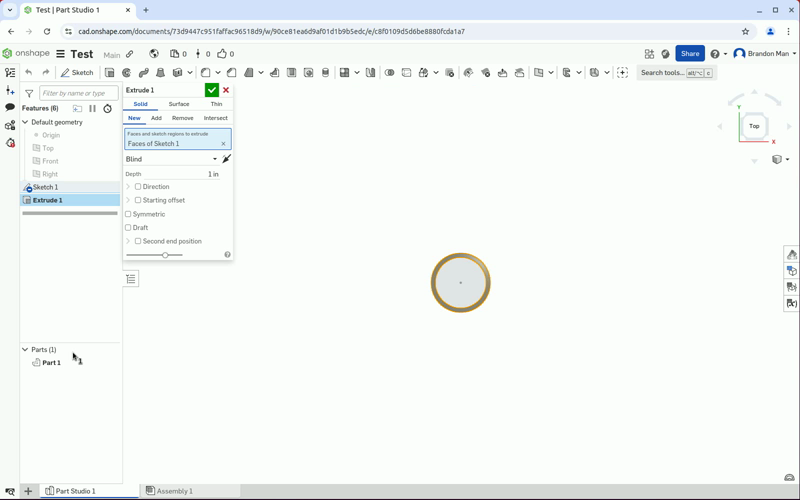
mouse_move(143, 106)
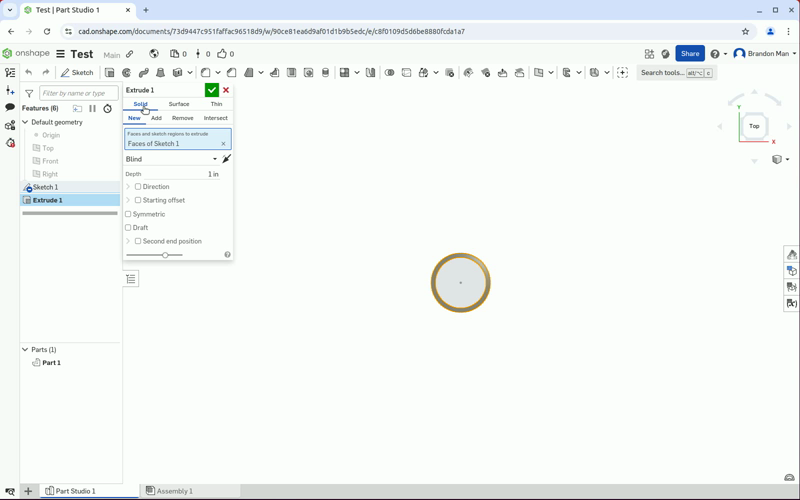
click(143, 106)
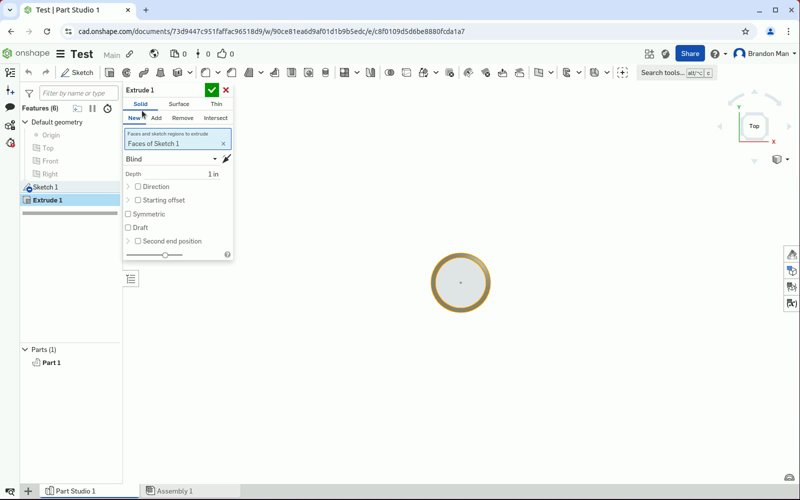
mouse_move(137, 120)
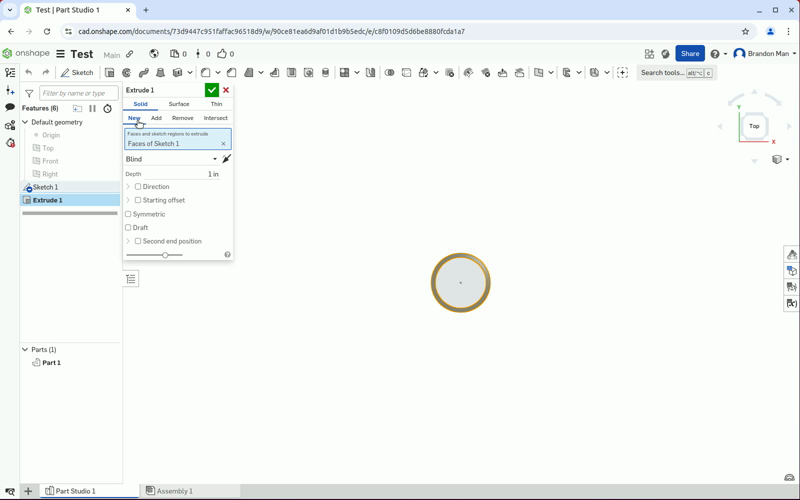
click(137, 120)
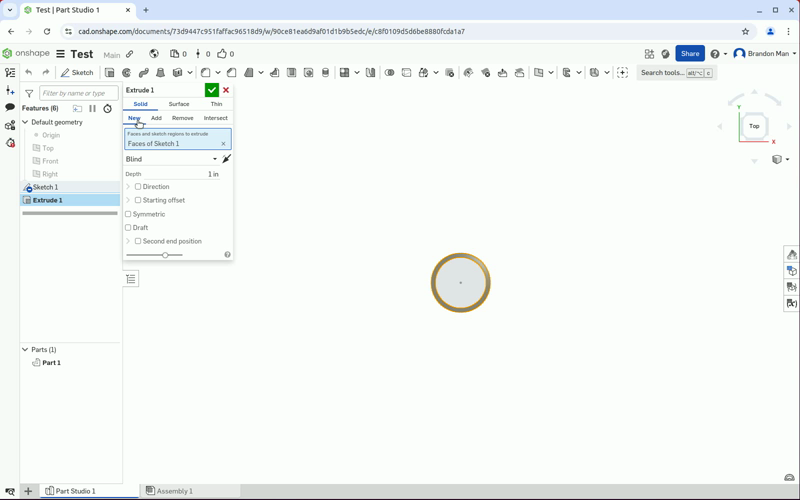
key(tab, 4)
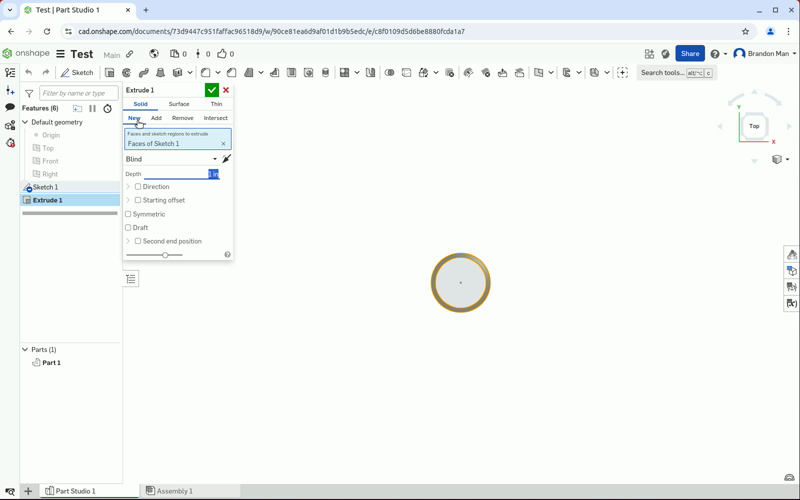
text(23.108)
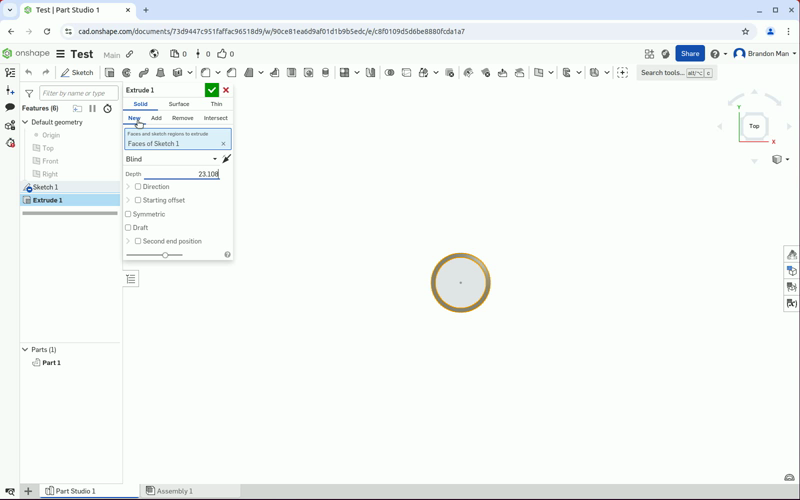
key(enter)
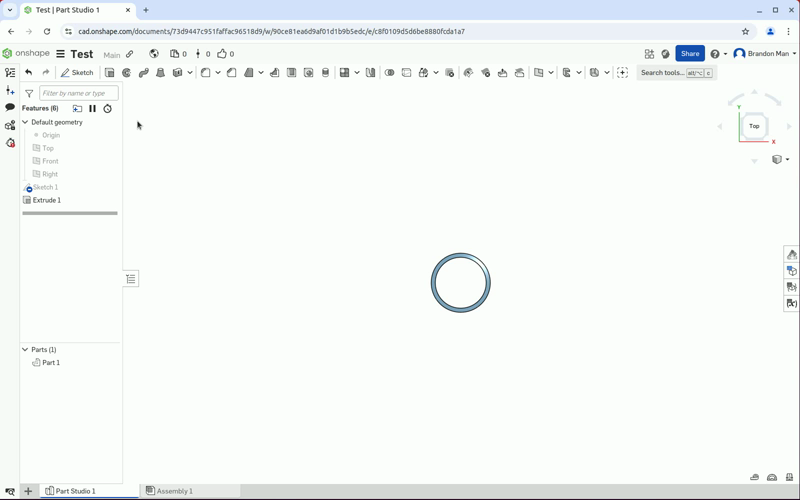
key(shift+h)
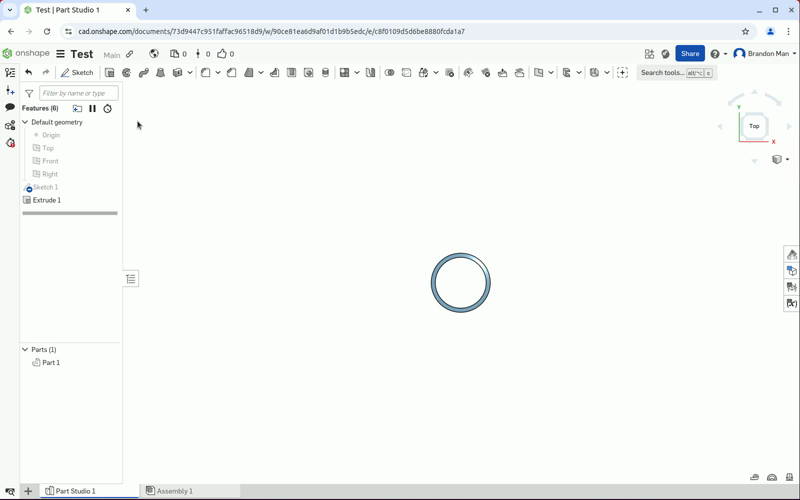
key(shift+h)
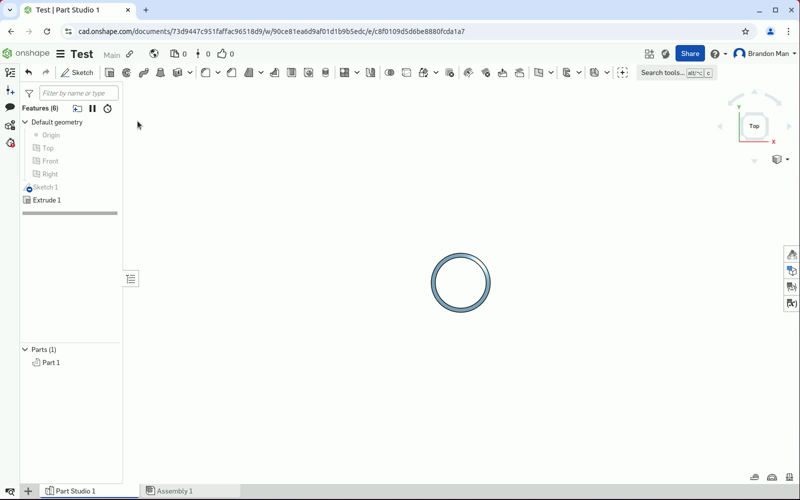
mouse_move(73, 189)
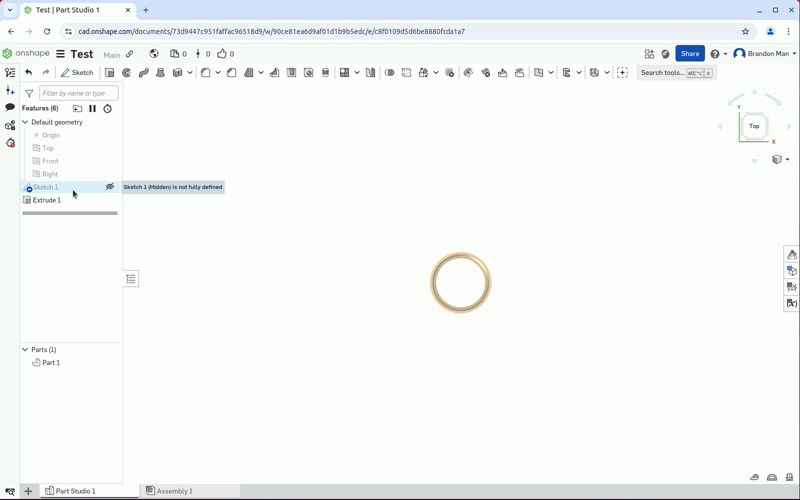
click(73, 189)
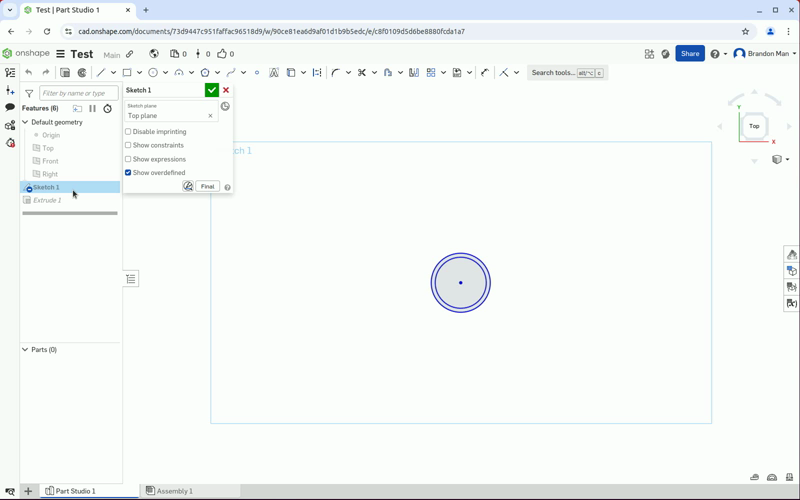
mouse_move(229, 92)
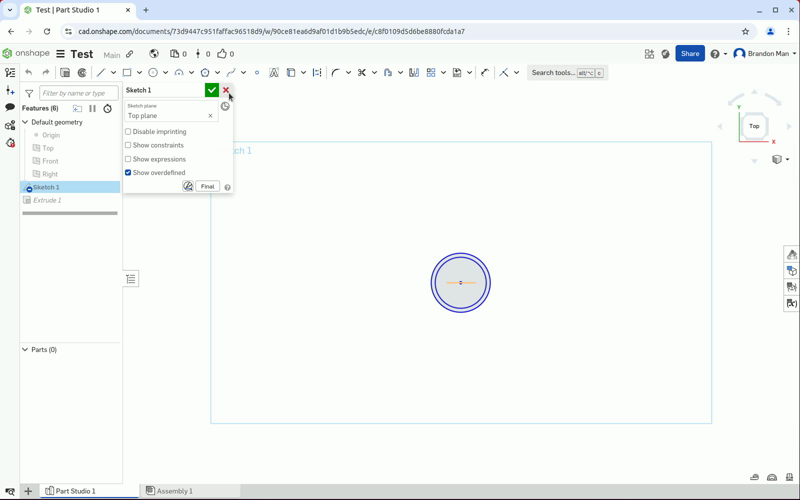
click(229, 92)
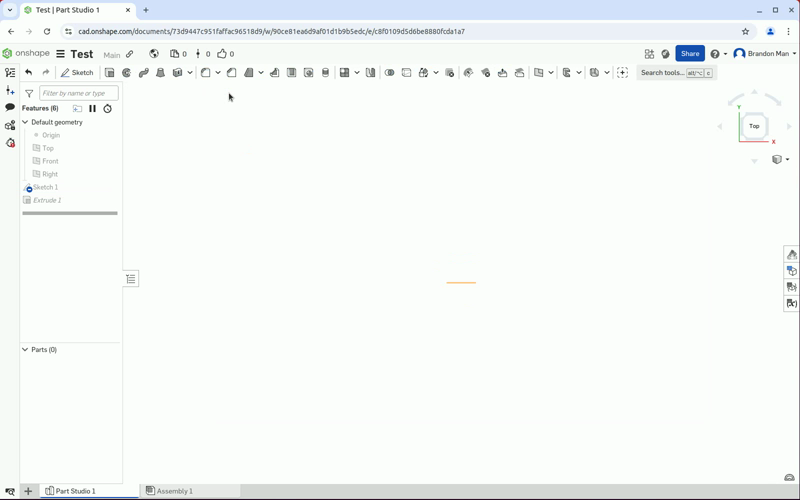
mouse_move(73, 352)
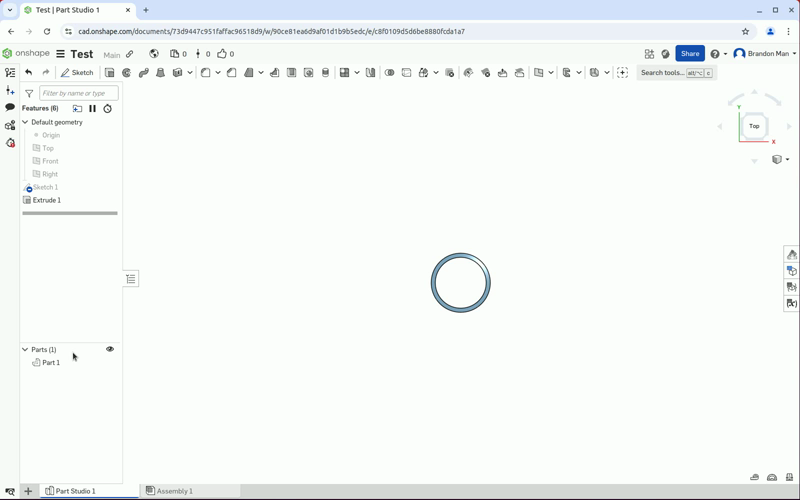
key(y)
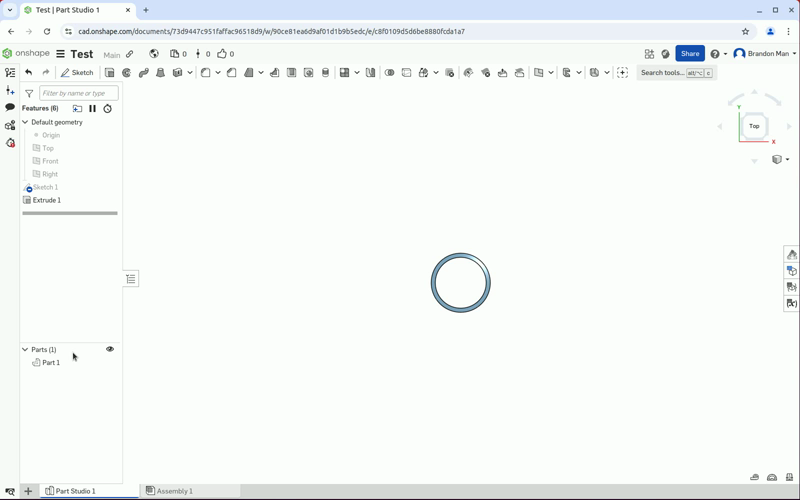
key(shift+p)
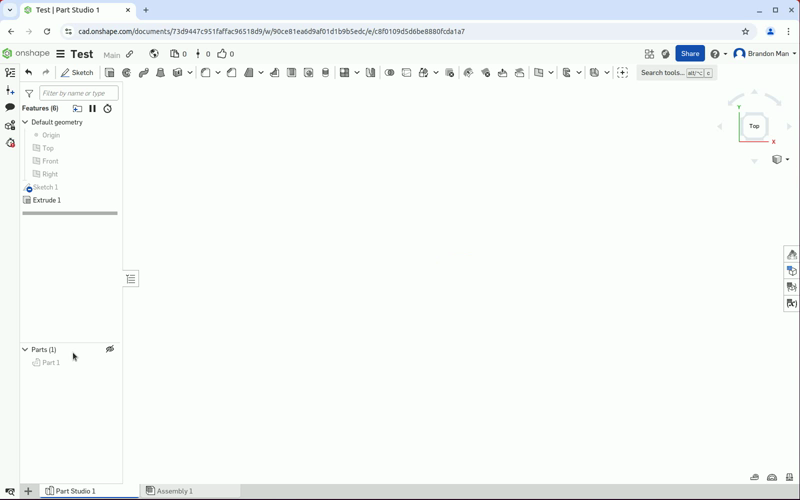
key(space)
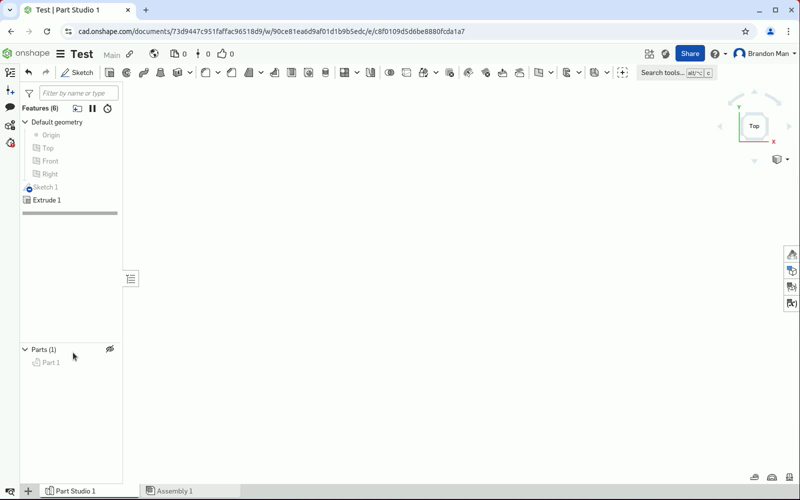
key_down(shift)
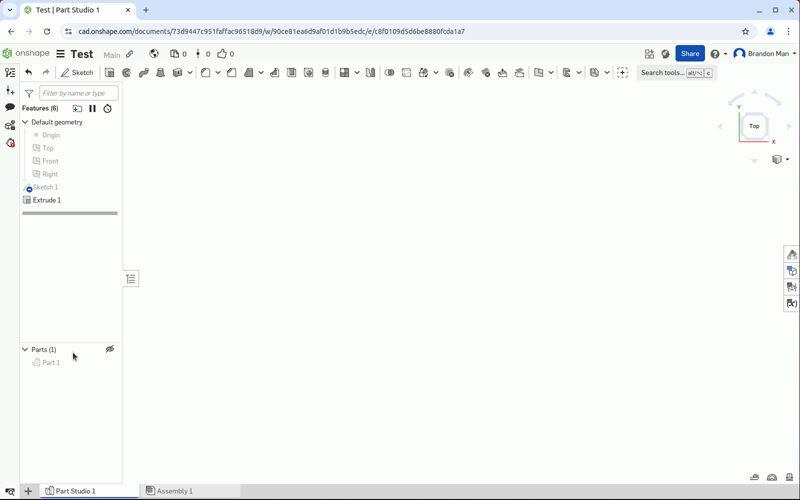
key(up)
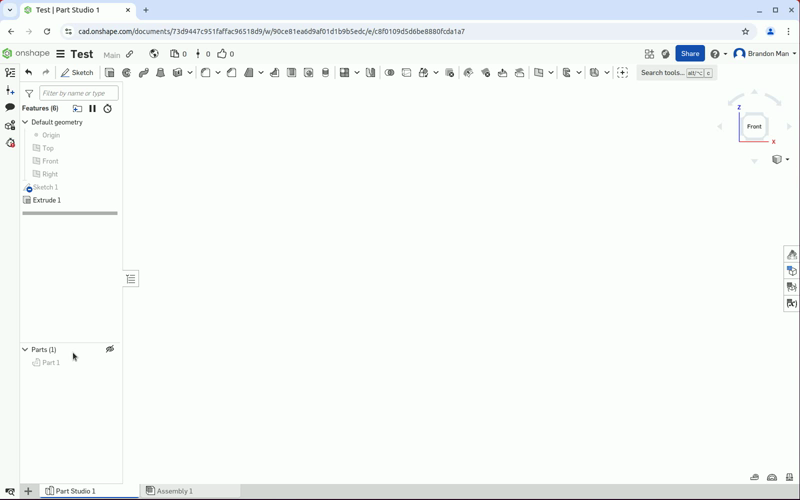
key_up(shift)
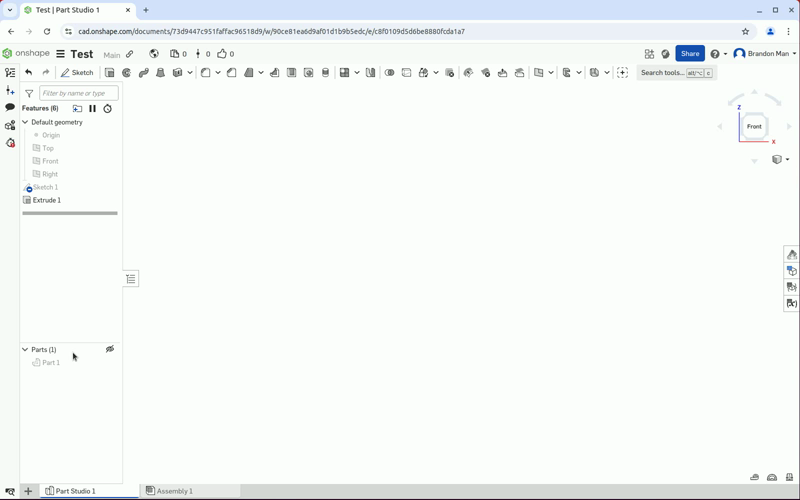
key(space)
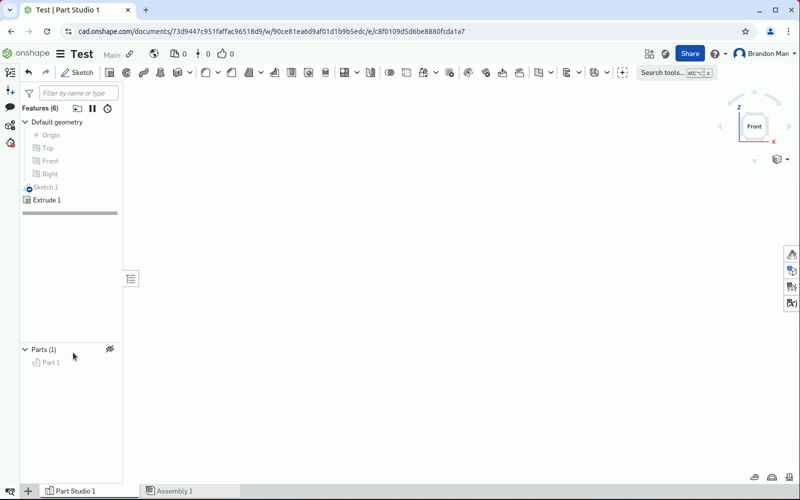
key_down(shift)
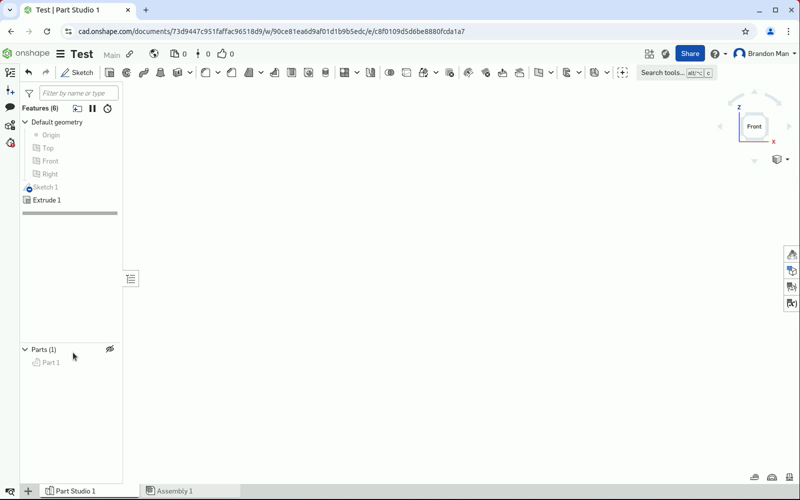
key(left)
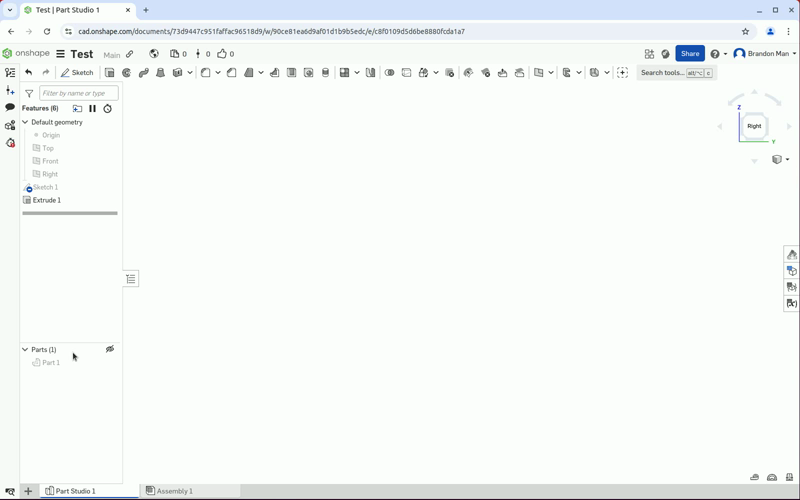
key_up(shift)
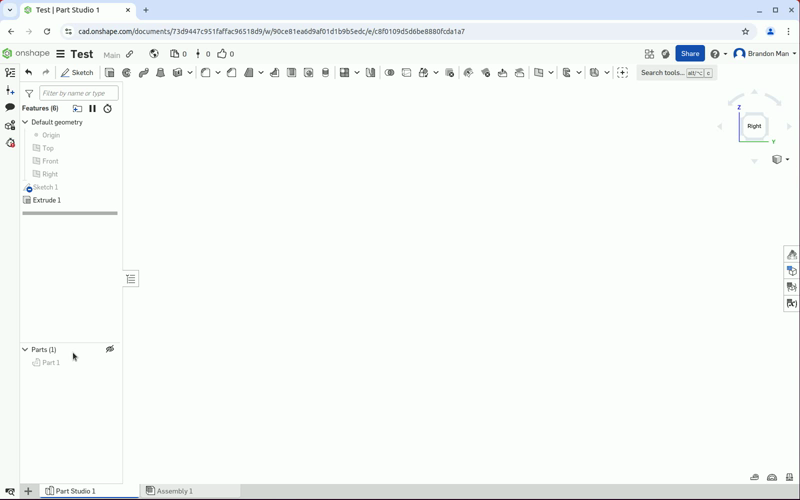
mouse_move(73, 352)
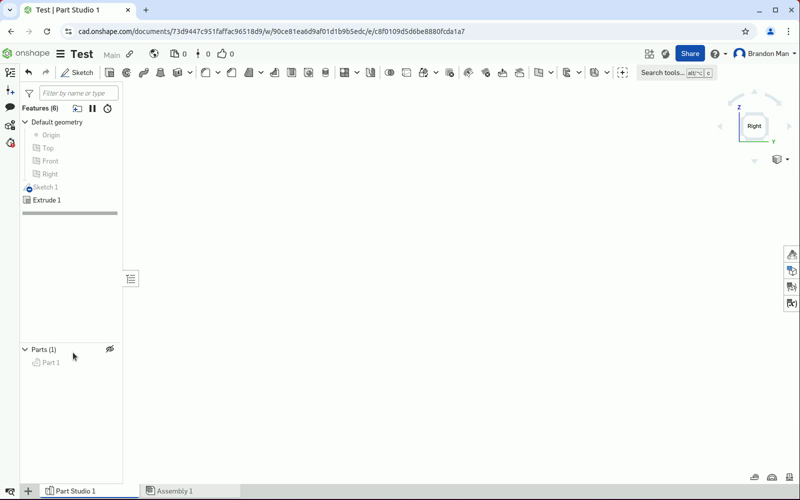
key(shift+y)
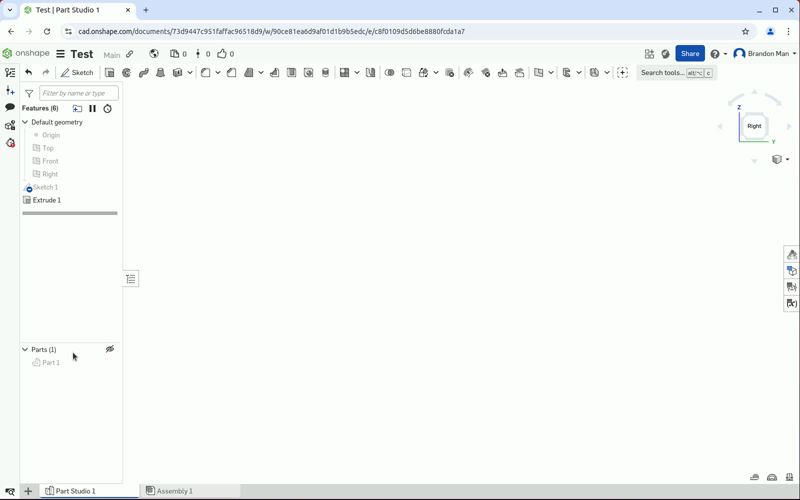
key(shift+s)
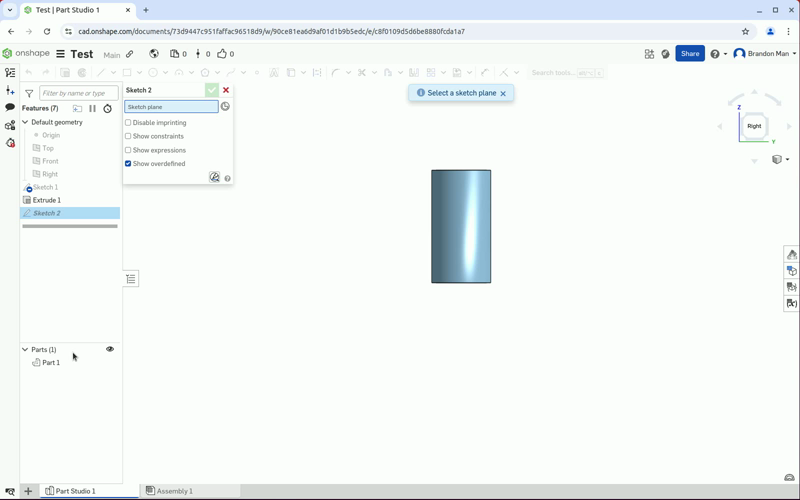
mouse_move(73, 176)
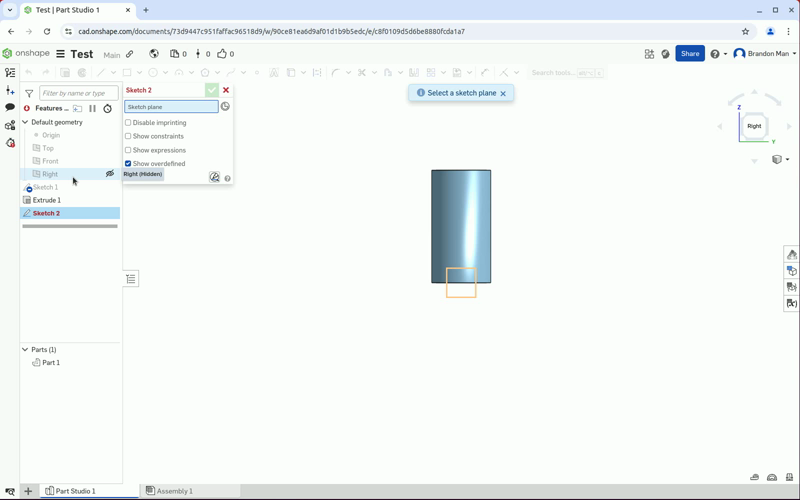
click(73, 176)
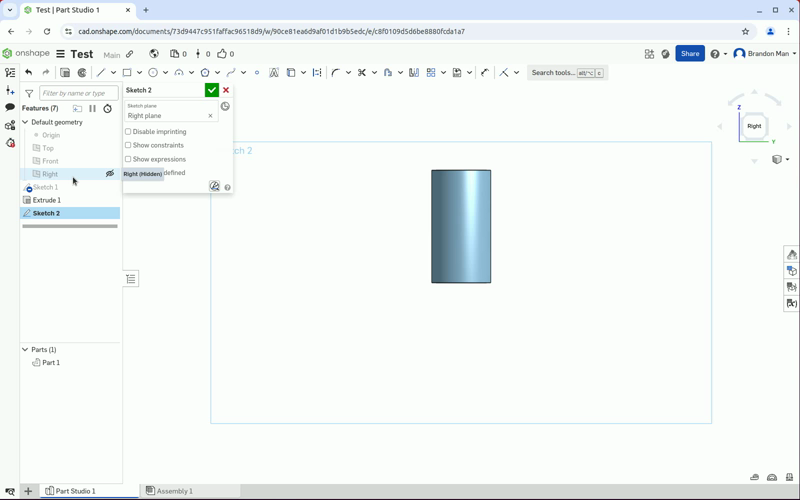
mouse_move(73, 352)
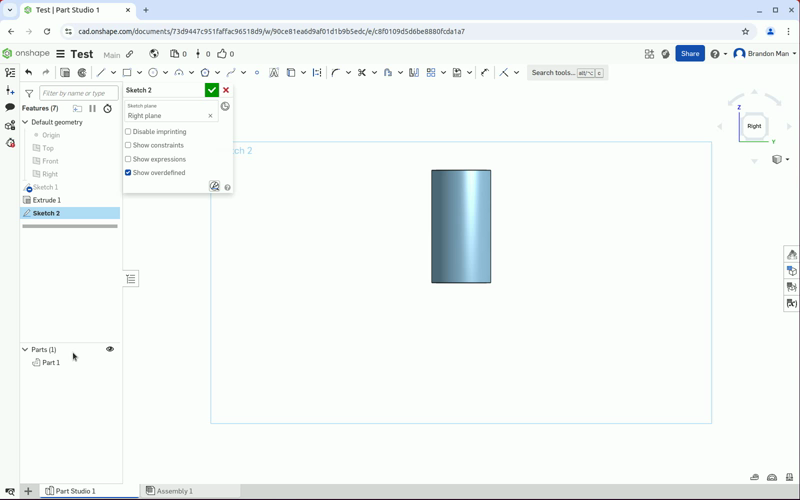
key(y)
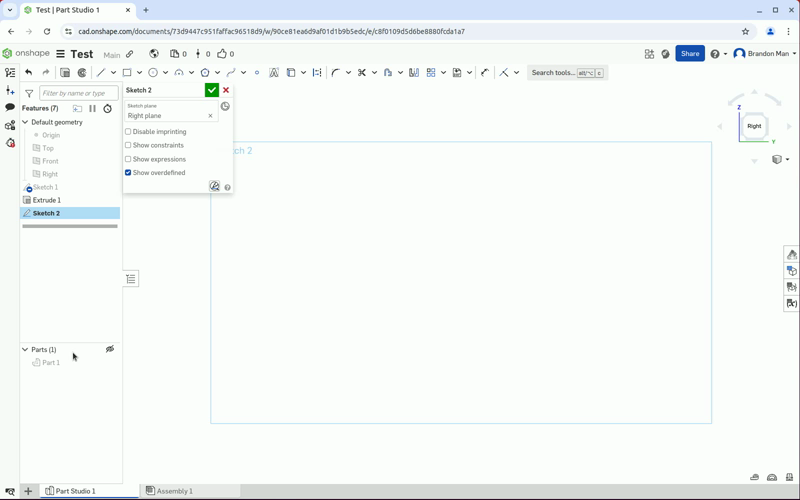
key(c)
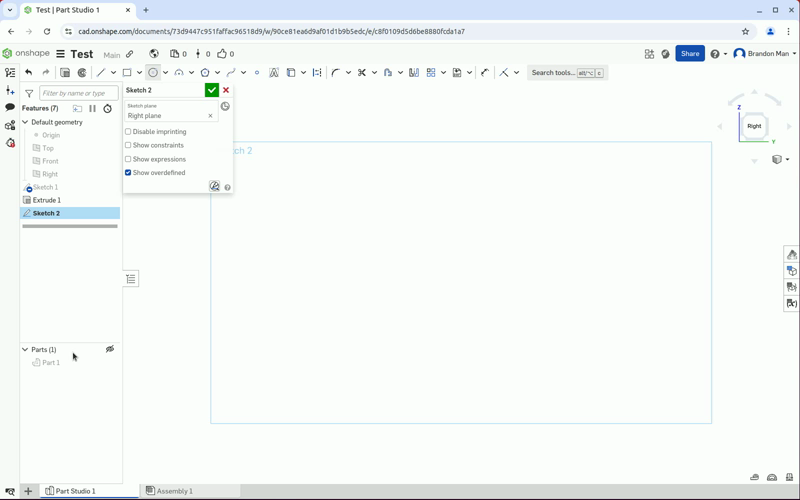
key_down(shift)
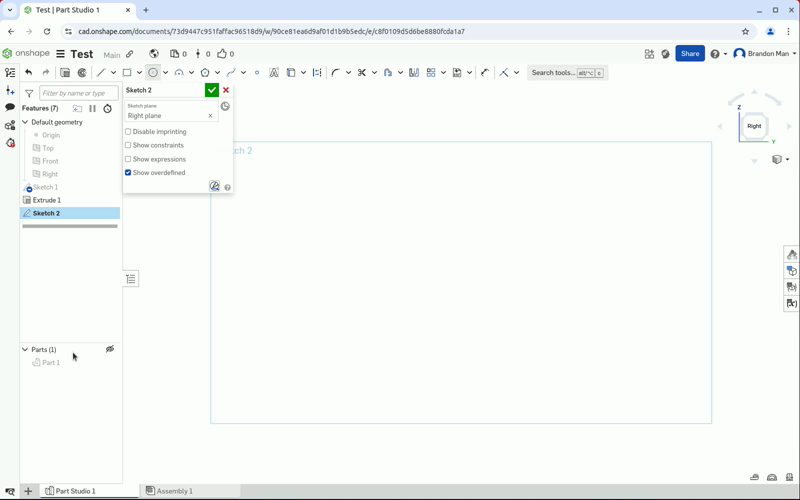
mouse_move(461, 192)
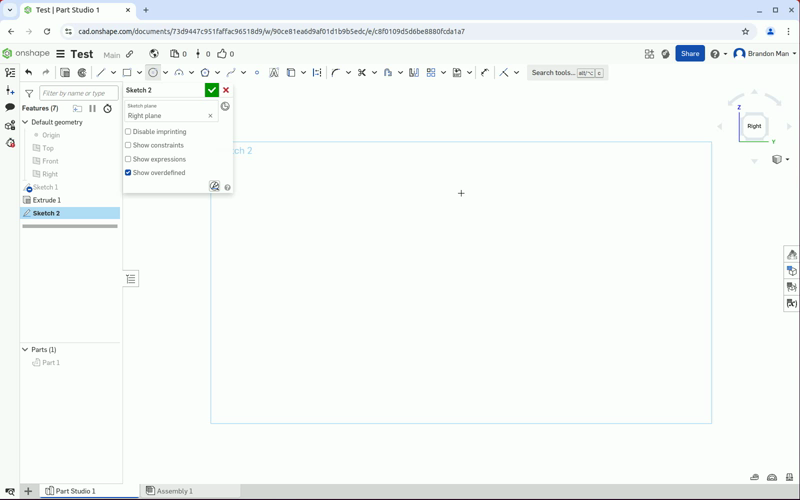
click(461, 192)
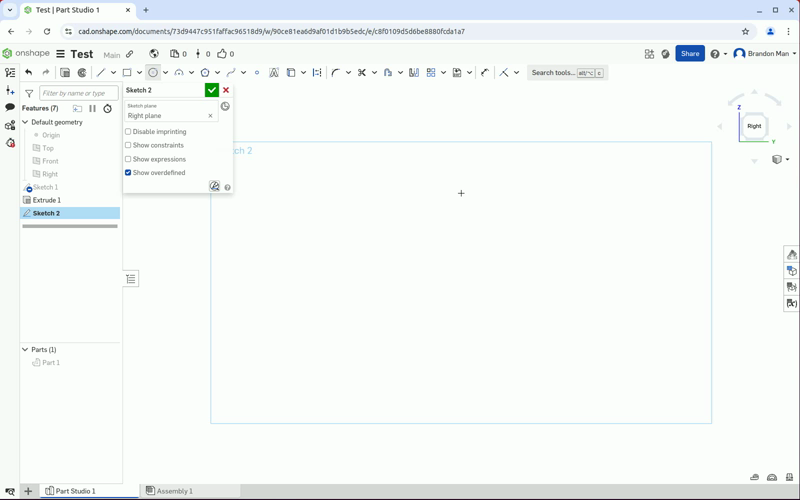
key_up(shift)
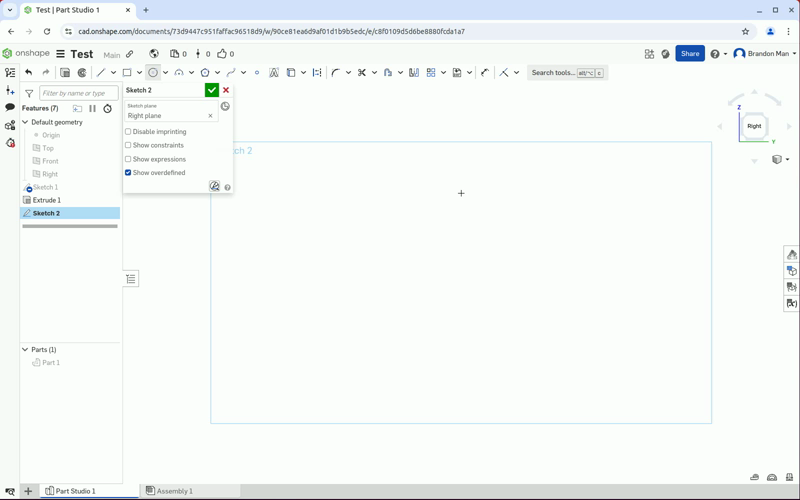
mouse_move(466, 192)
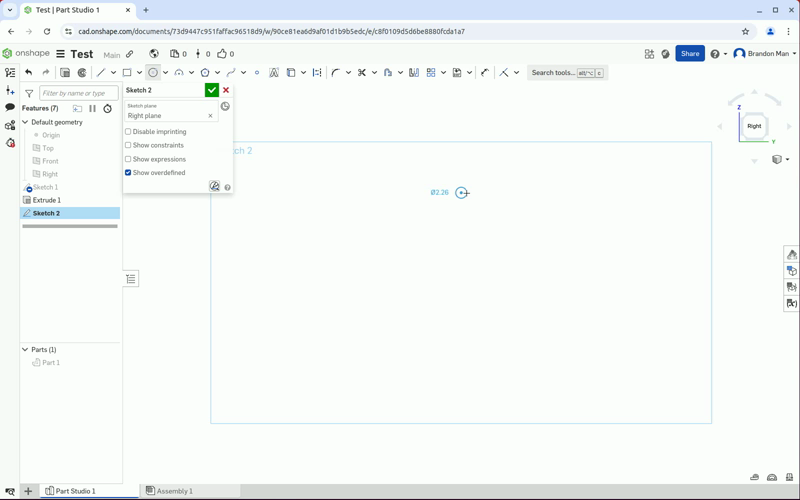
click(466, 192)
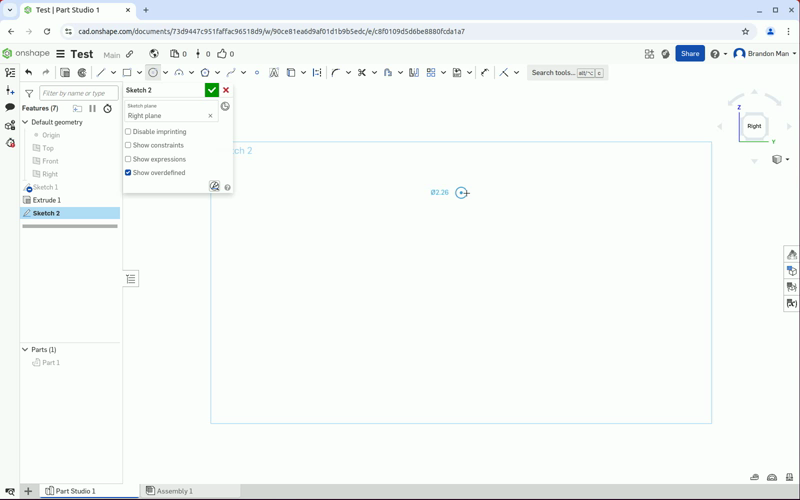
key(esc)
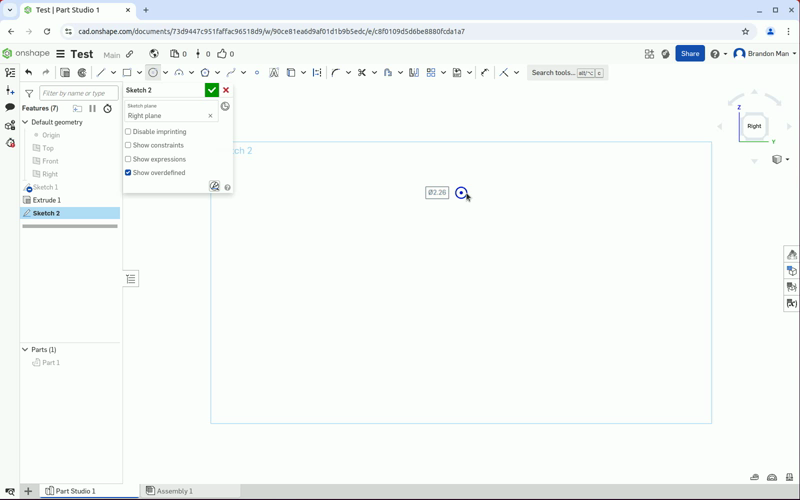
mouse_move(464, 193)
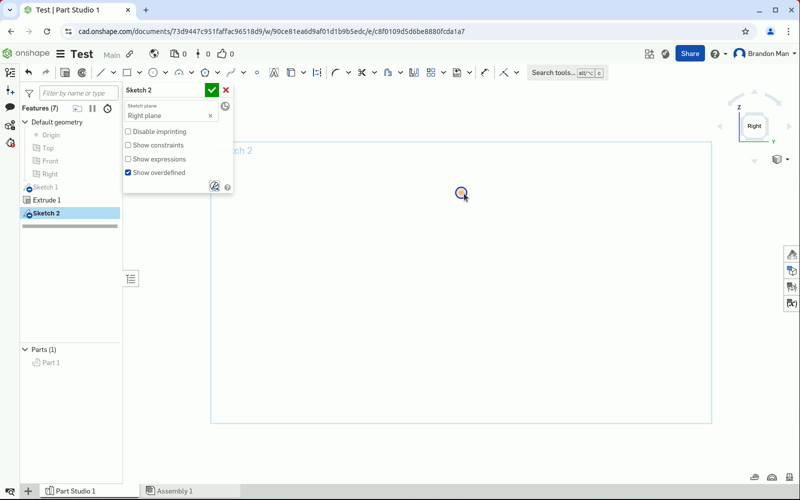
scroll(6)
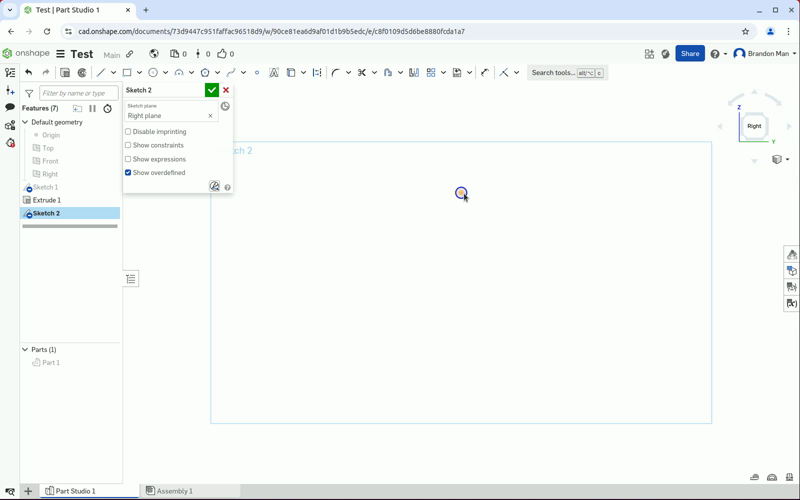
scroll(6)
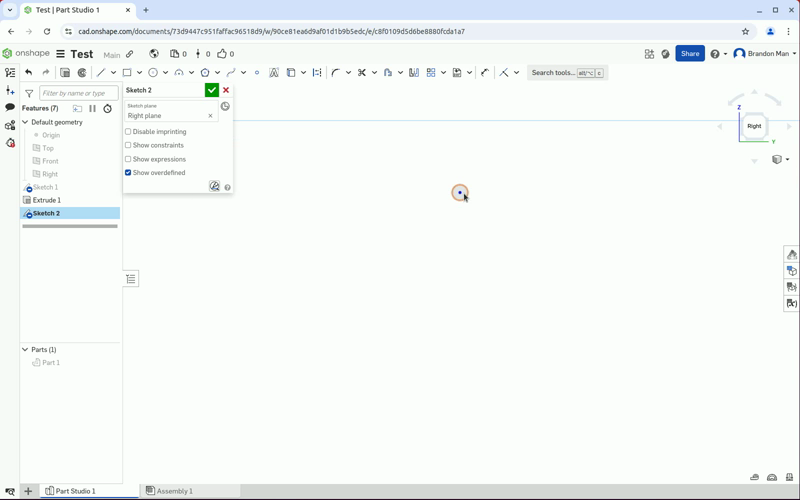
scroll(6)
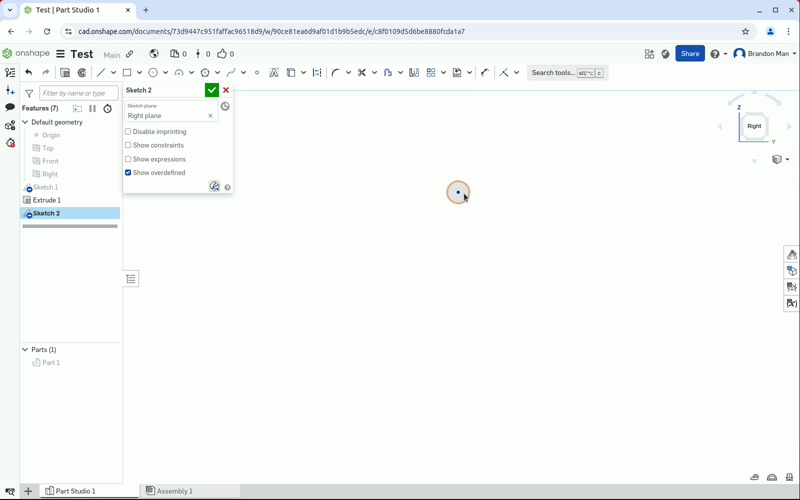
scroll(6)
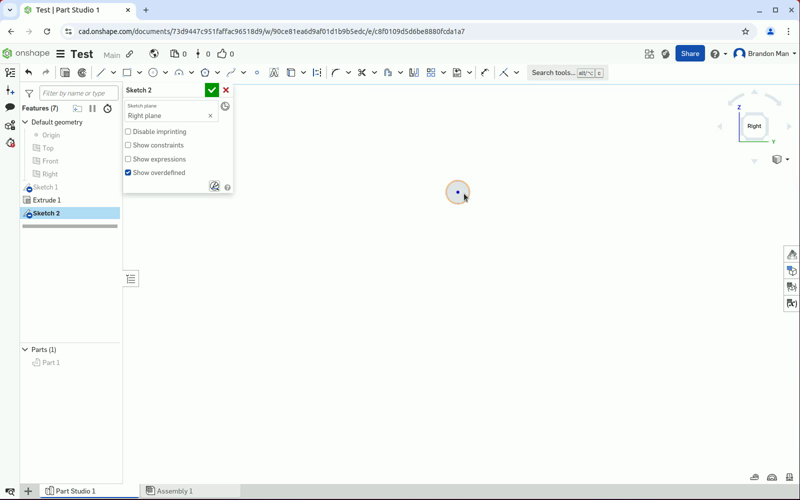
scroll(6)
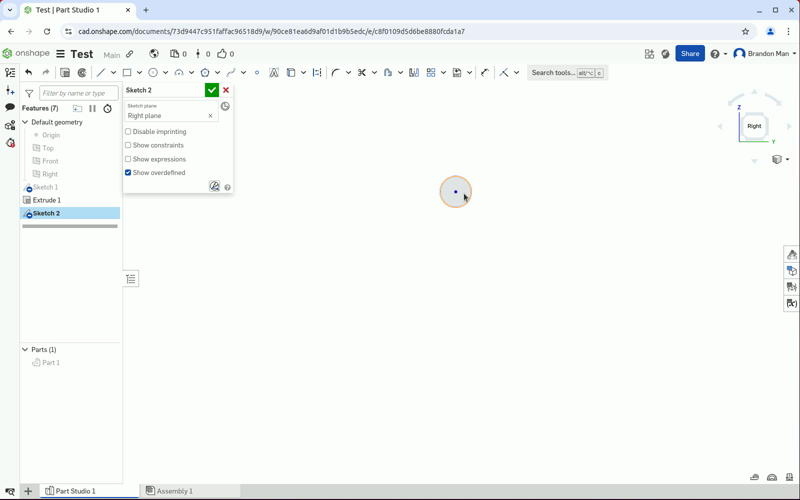
scroll(6)
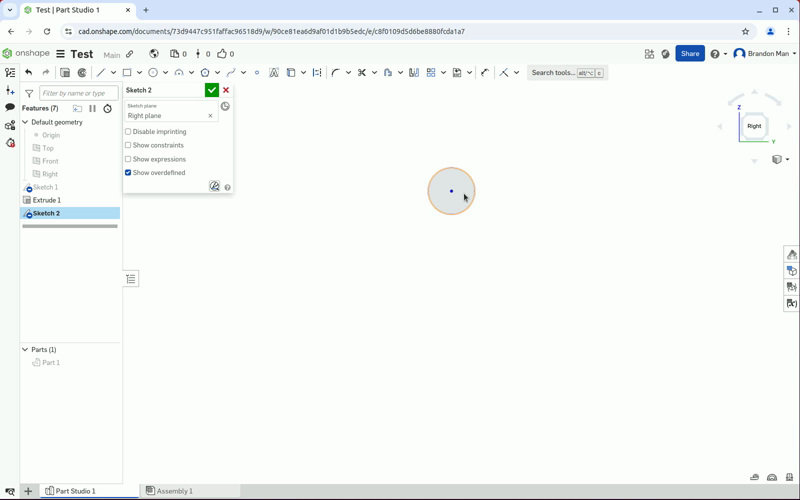
scroll(6)
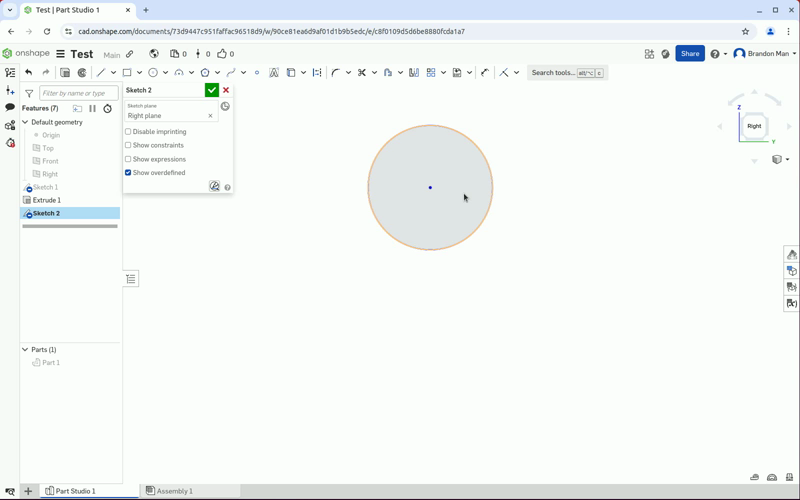
click(464, 193)
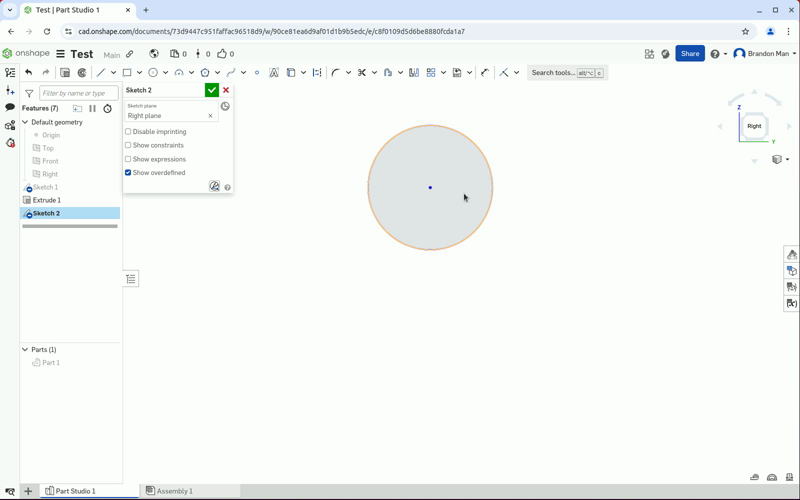
scroll(-6)
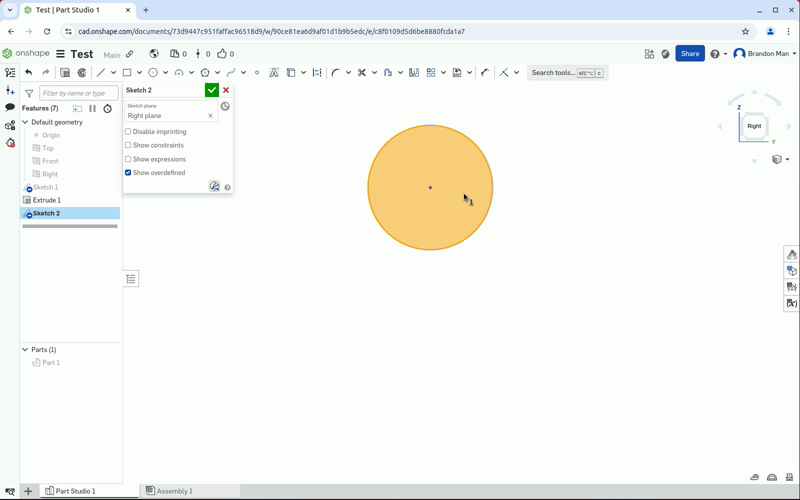
scroll(-6)
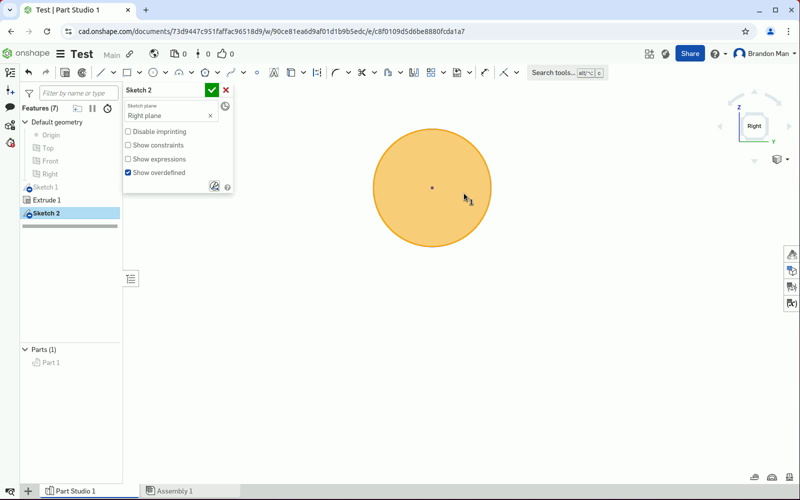
scroll(-6)
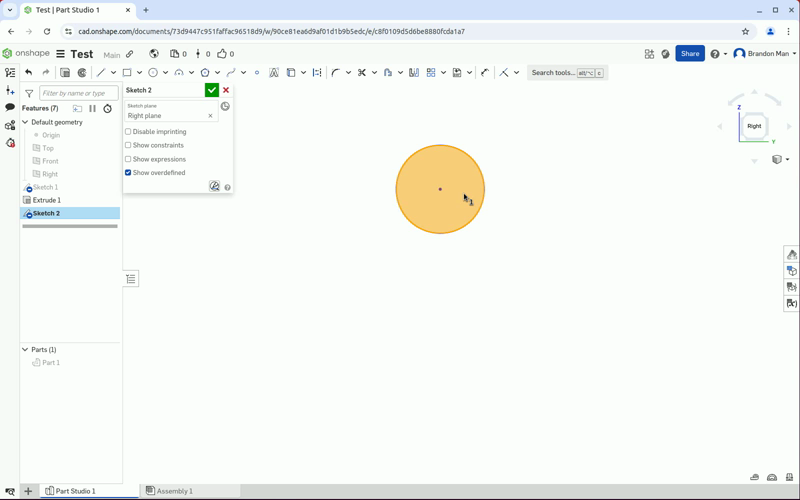
scroll(-6)
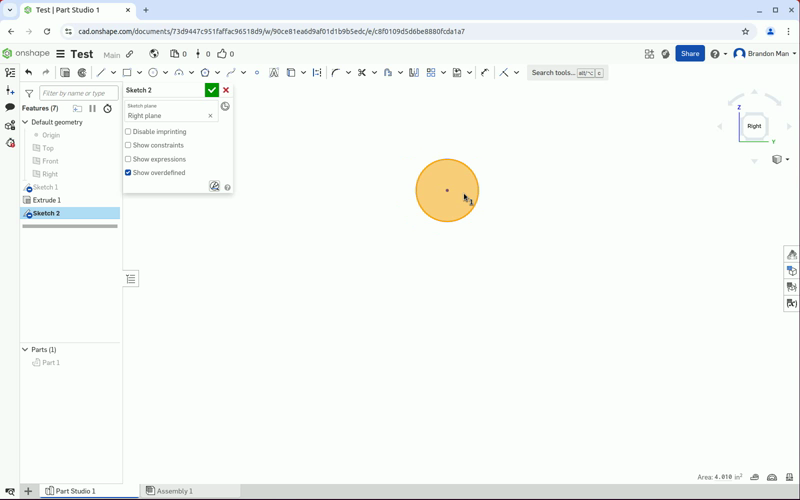
scroll(-6)
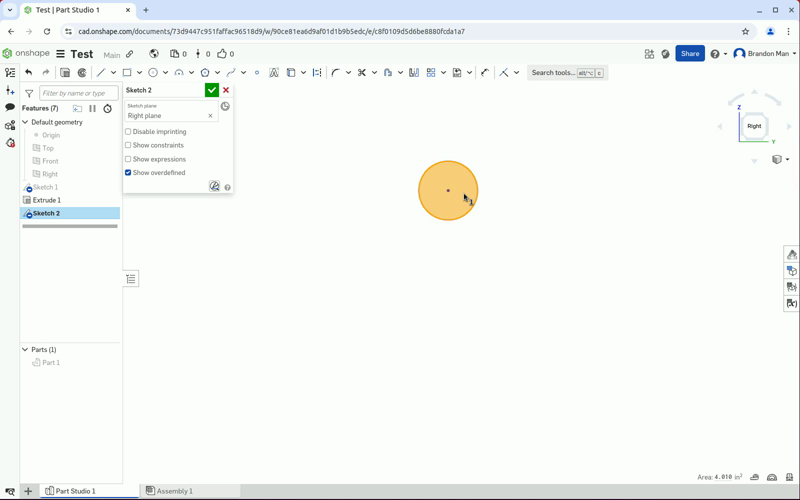
scroll(-6)
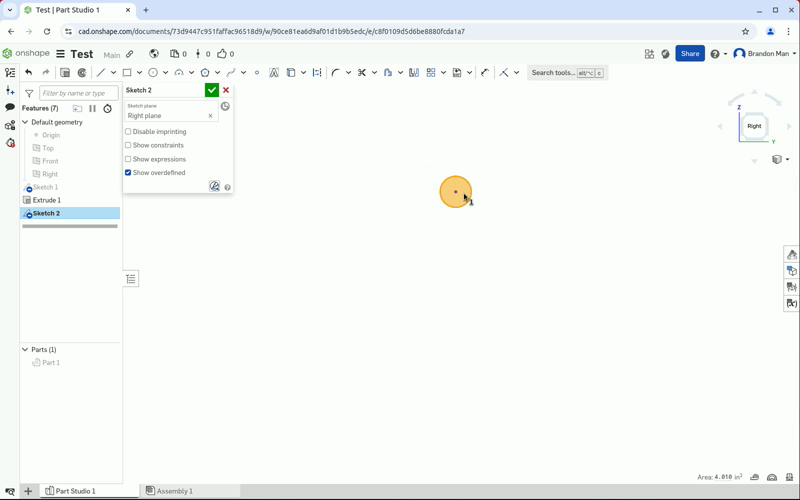
scroll(-6)
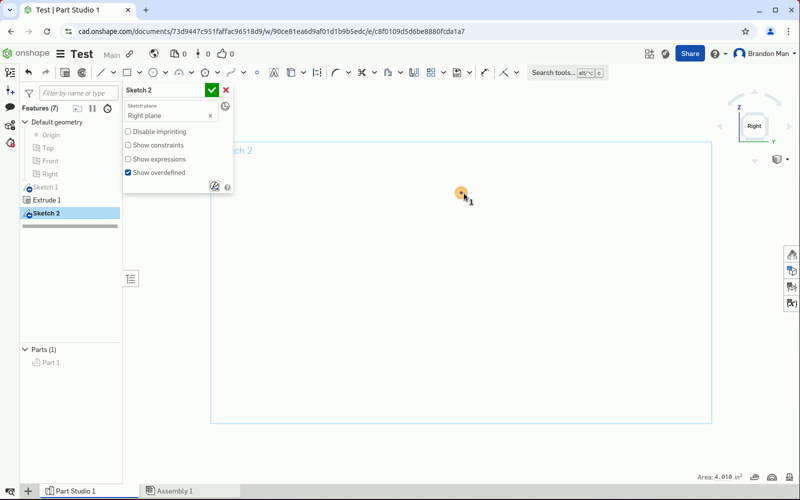
mouse_move(73, 352)
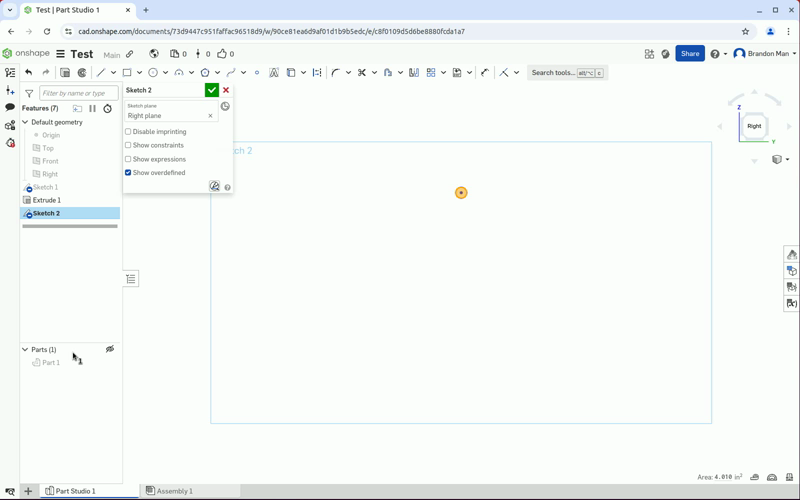
key(shift+y)
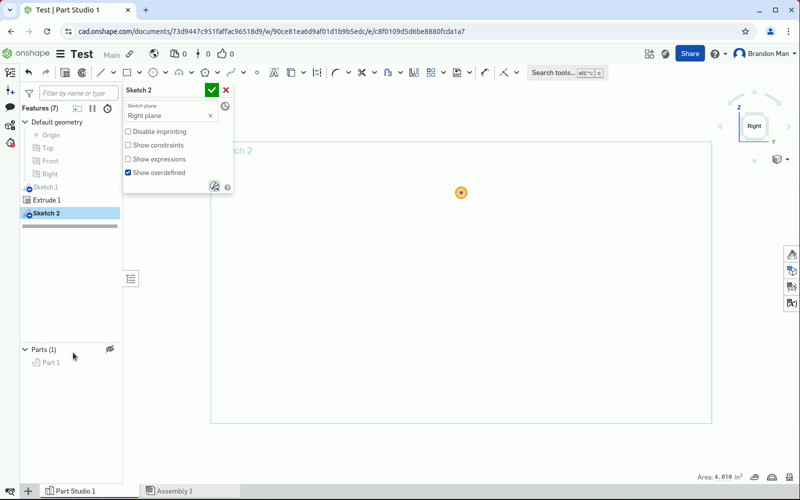
key(shift+e)
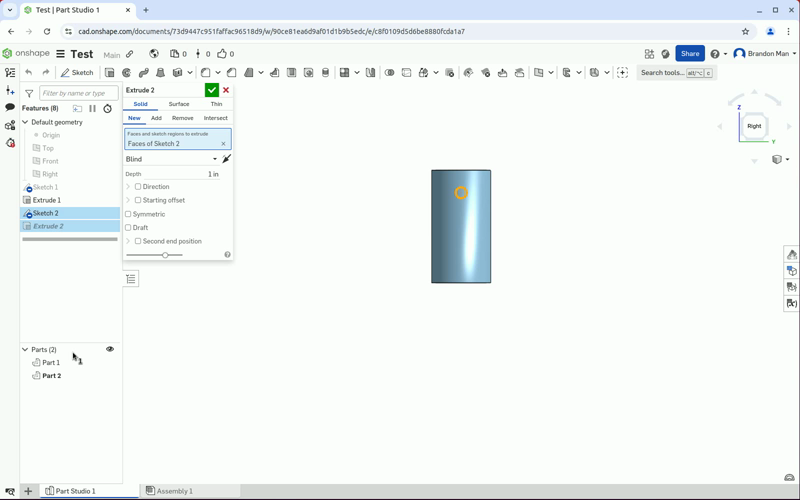
mouse_move(143, 106)
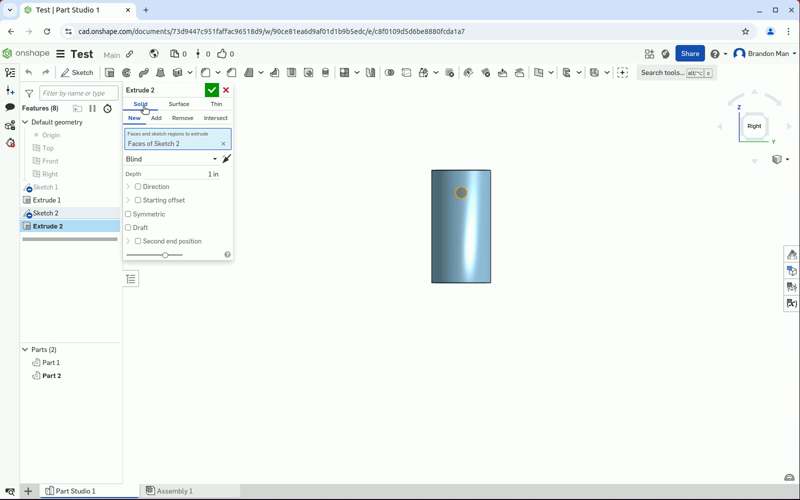
click(143, 106)
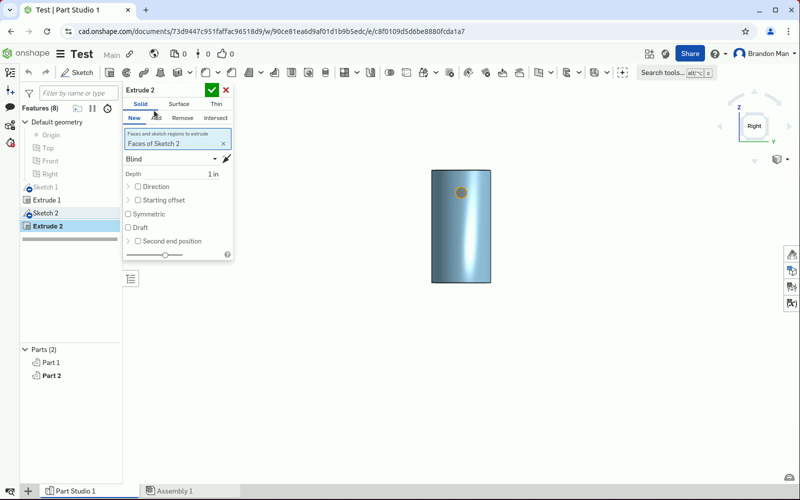
mouse_move(186, 120)
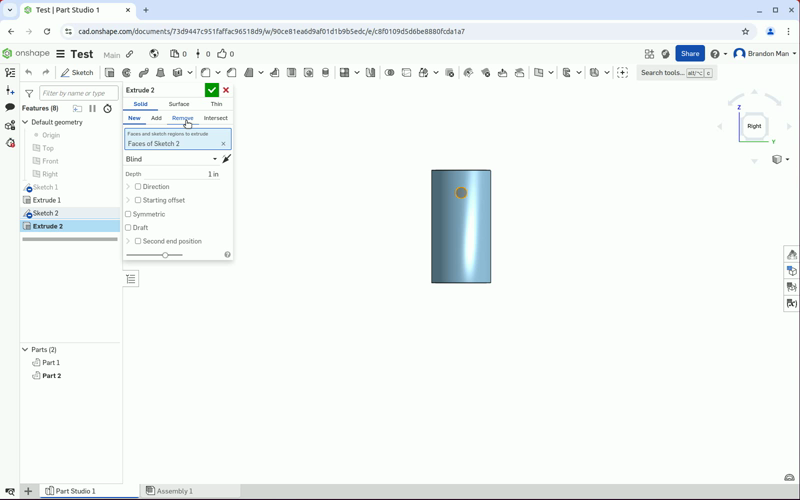
click(186, 120)
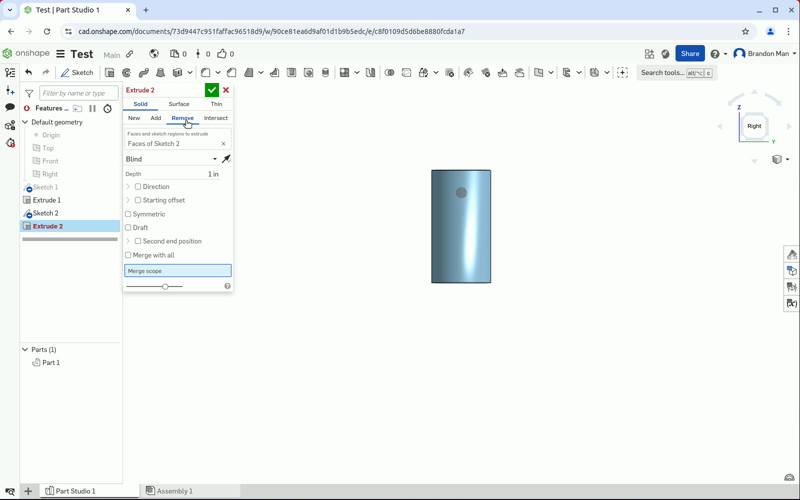
key(tab, 4)
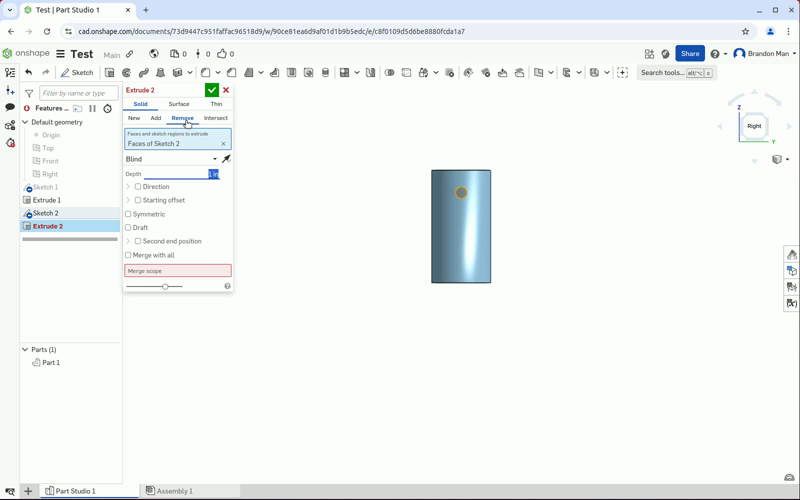
text(18.776)
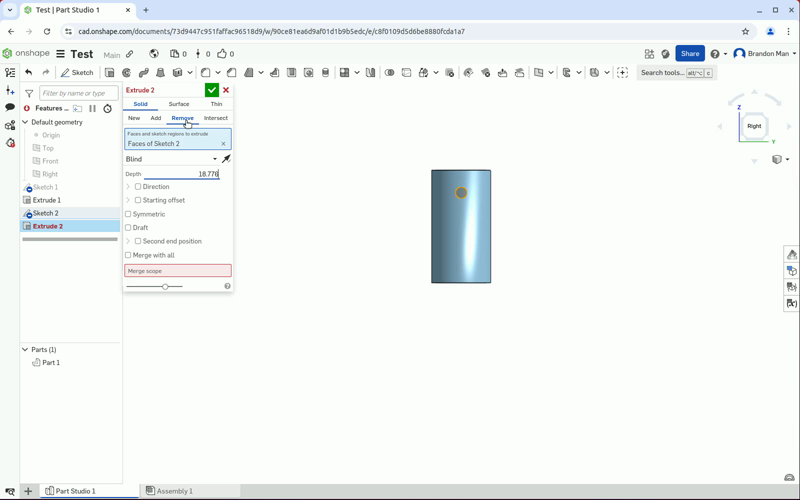
key(tab, 3)
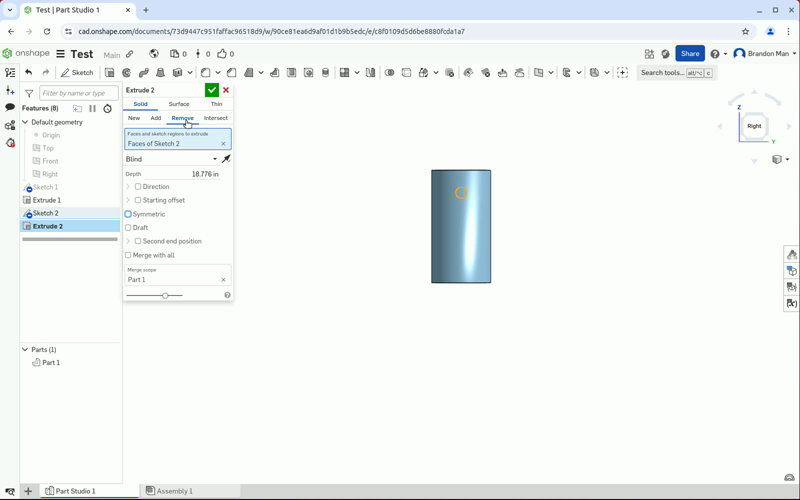
key(space)
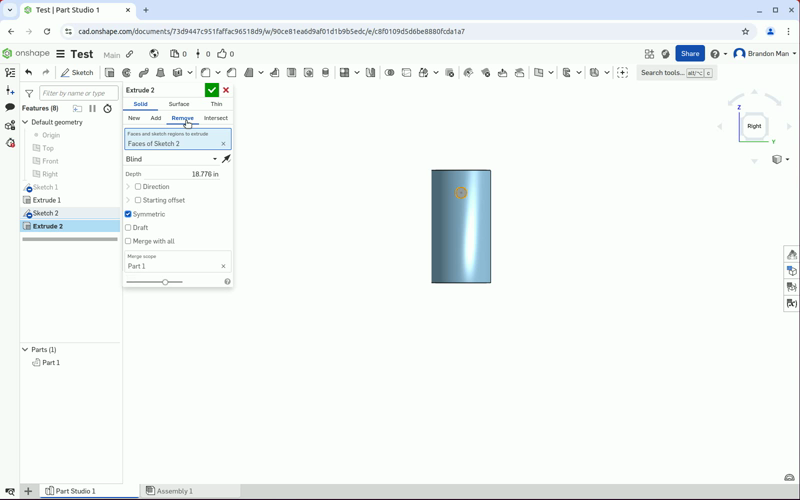
key(tab, 2)
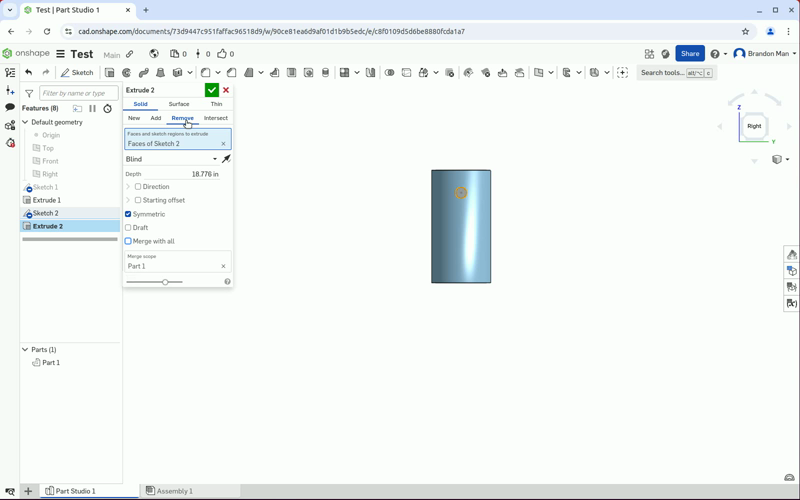
key(space)
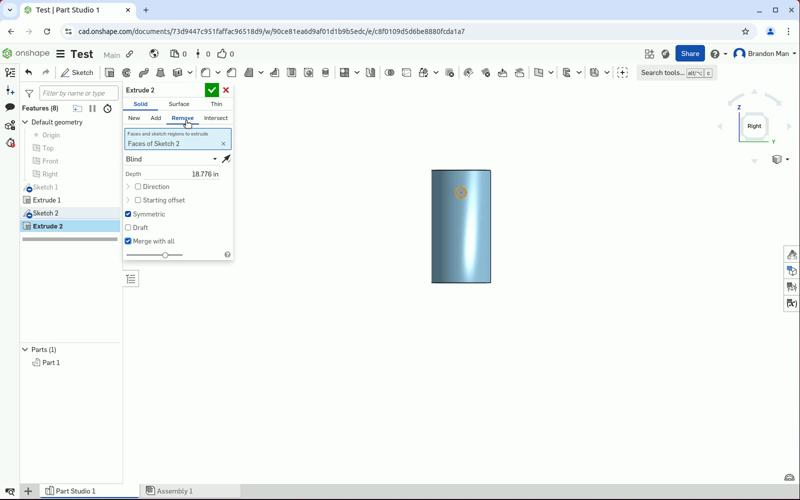
key(enter)
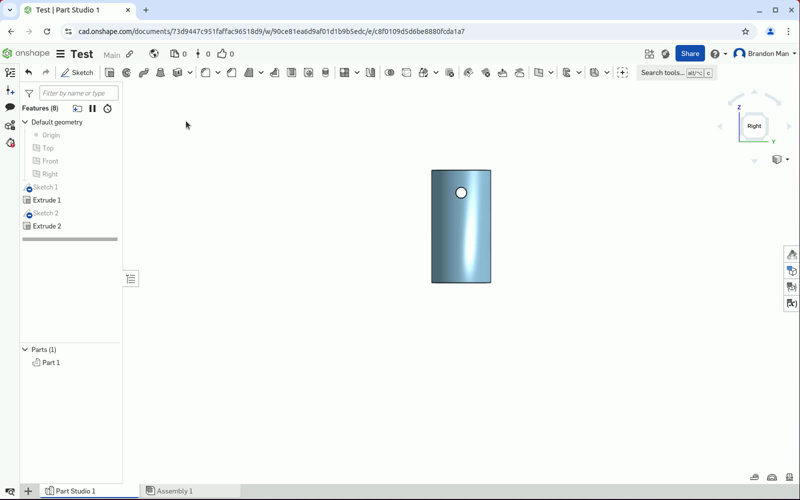
key(shift+h)
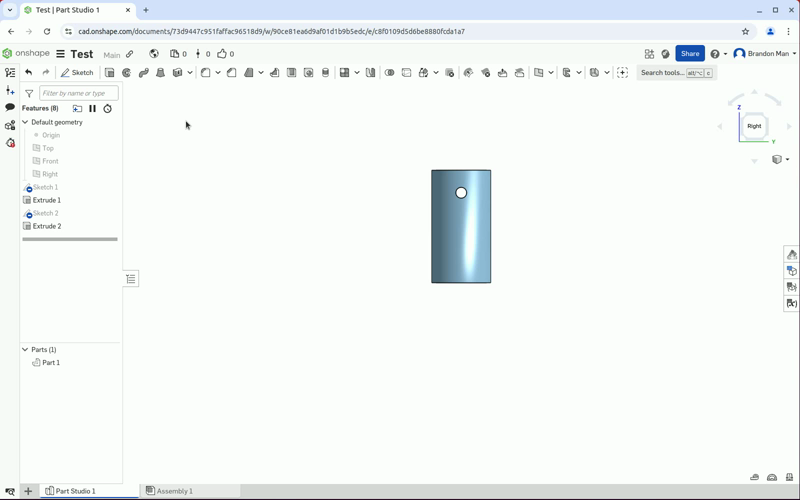
key(shift+h)
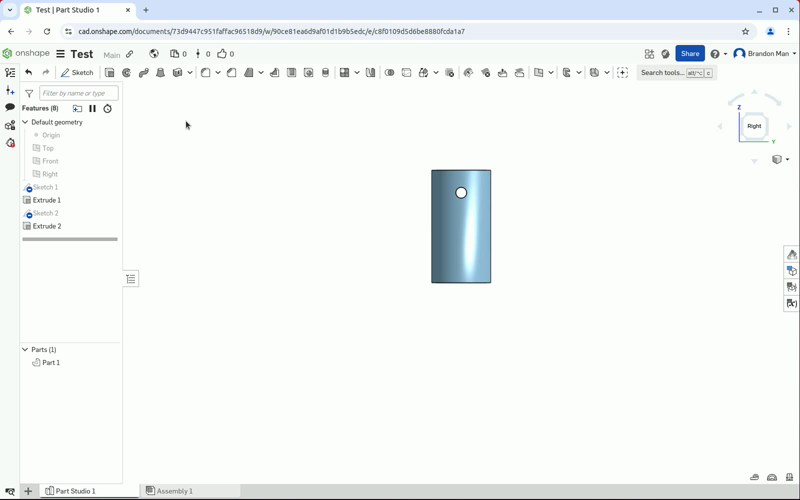
mouse_move(73, 189)
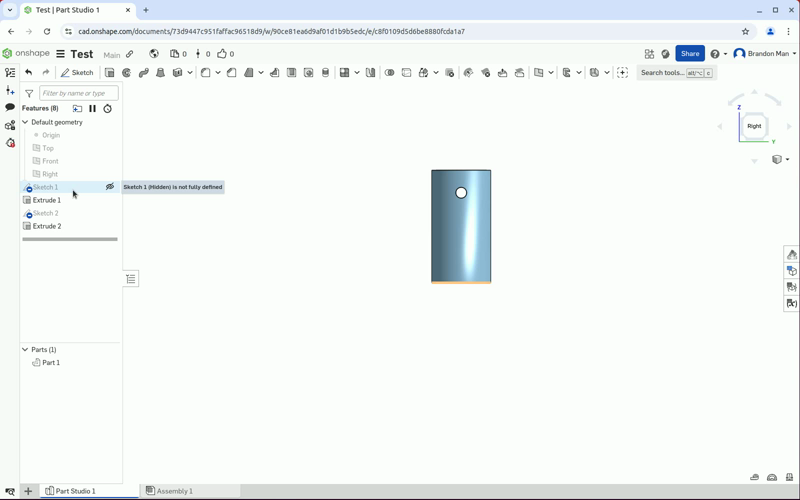
click(73, 189)
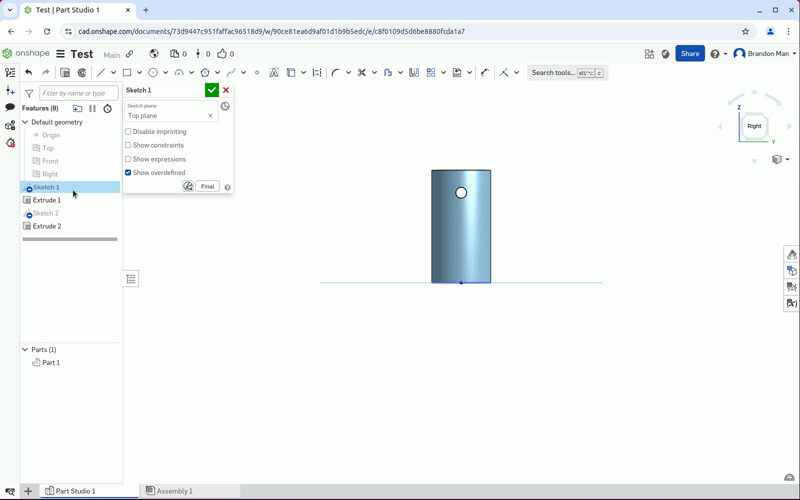
mouse_move(229, 92)
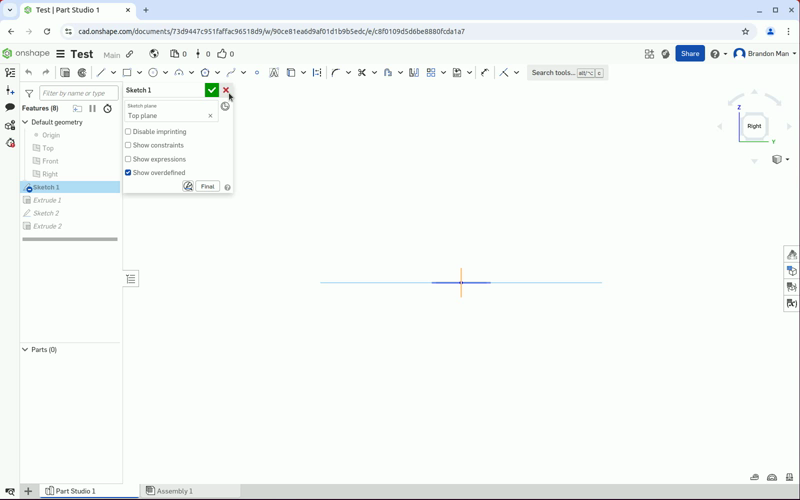
click(229, 92)
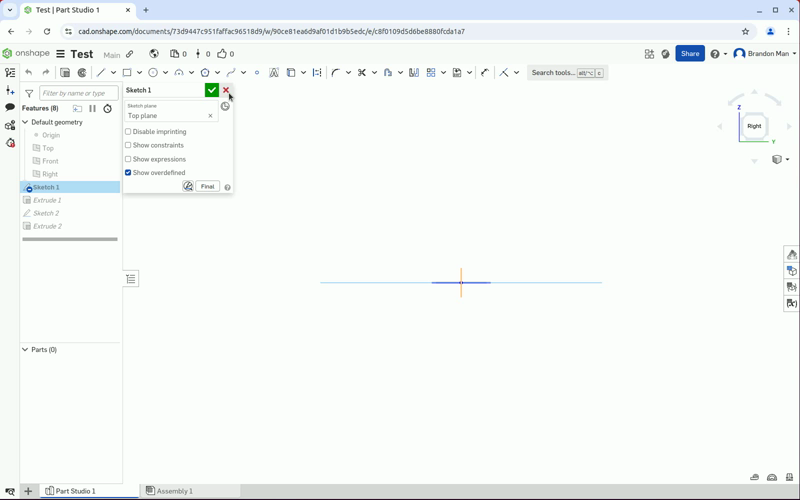
key(shift+s)
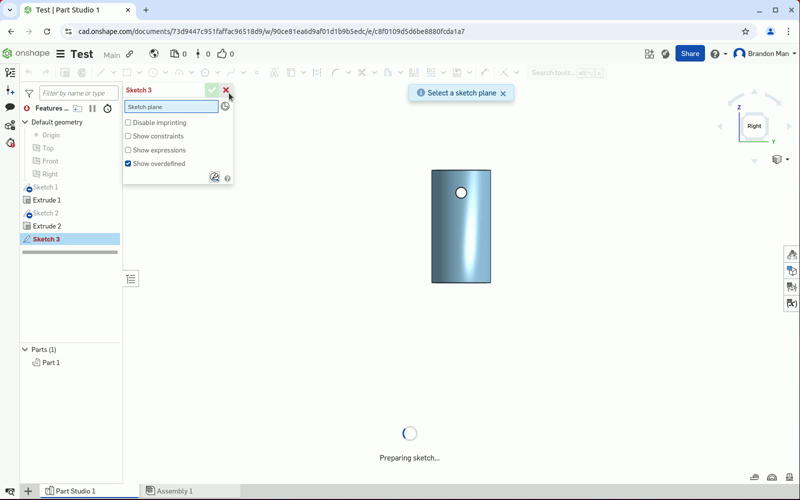
mouse_move(73, 176)
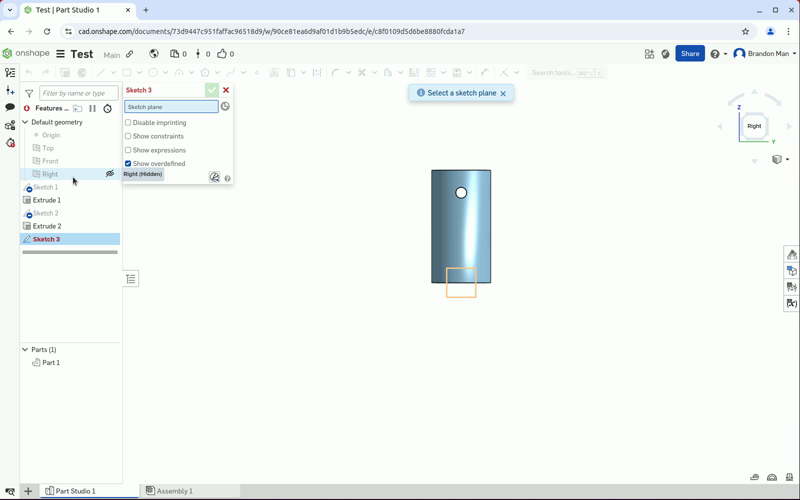
click(73, 176)
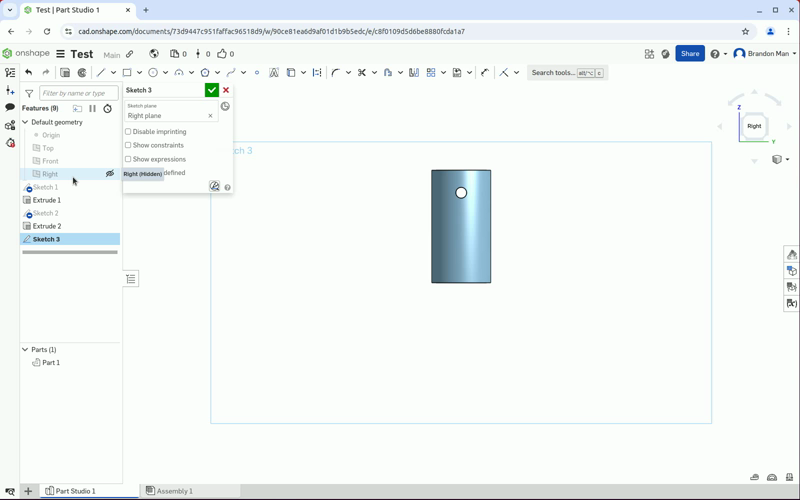
mouse_move(73, 352)
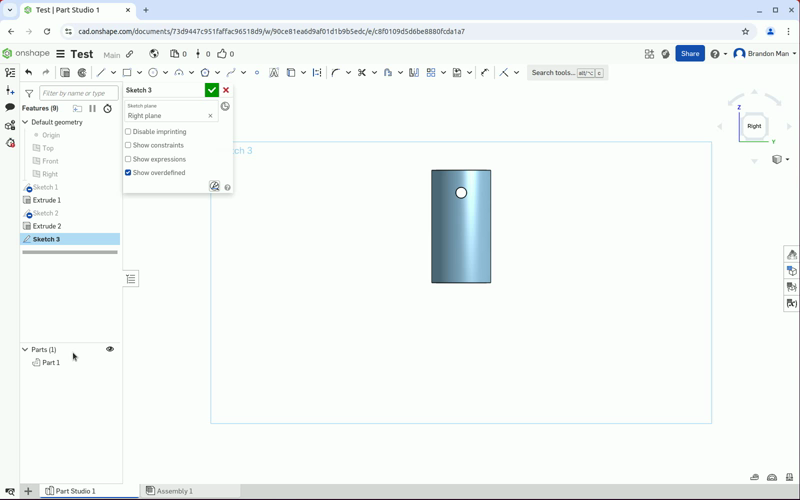
key(y)
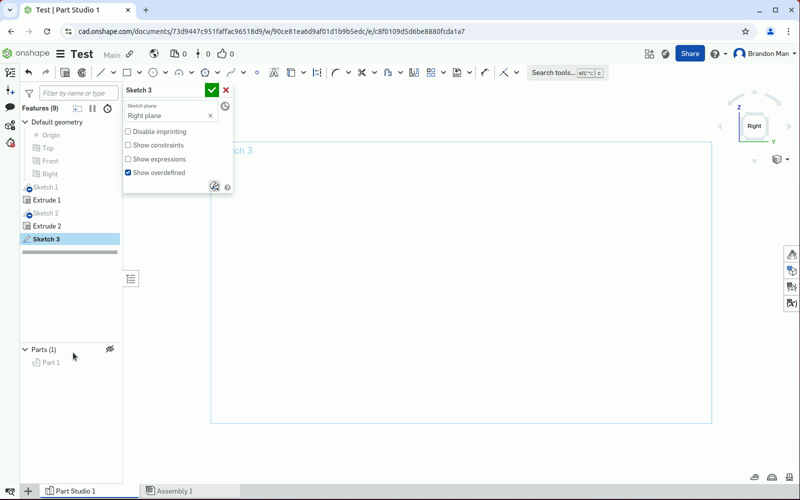
key(c)
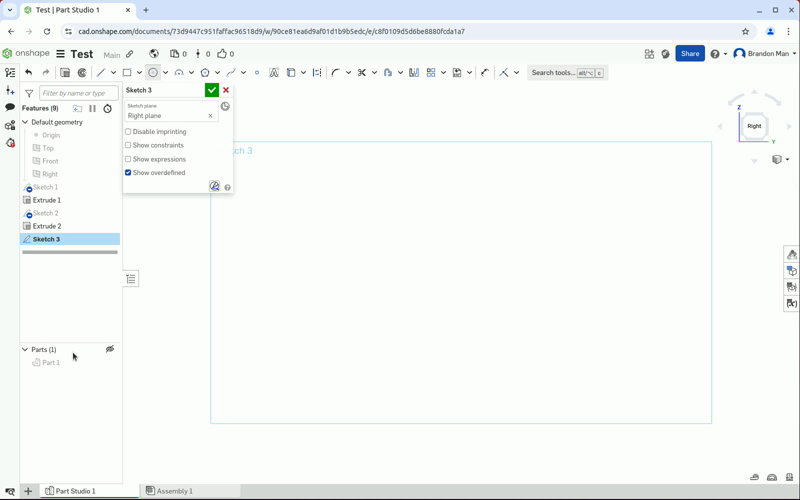
key_down(shift)
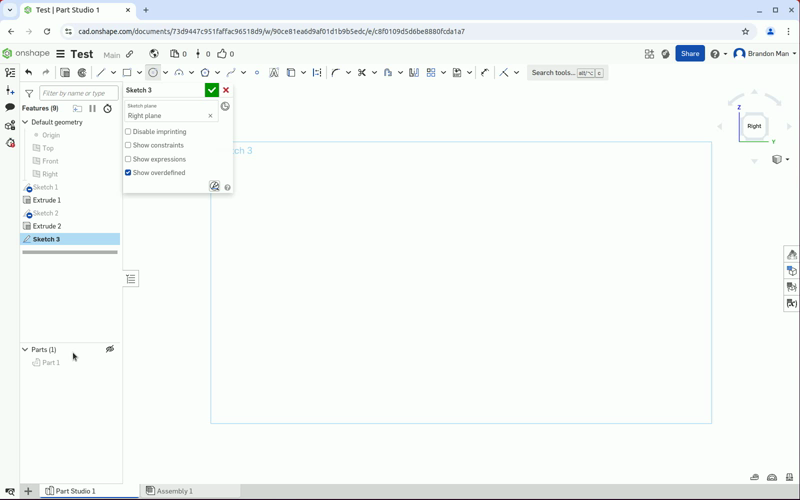
mouse_move(461, 237)
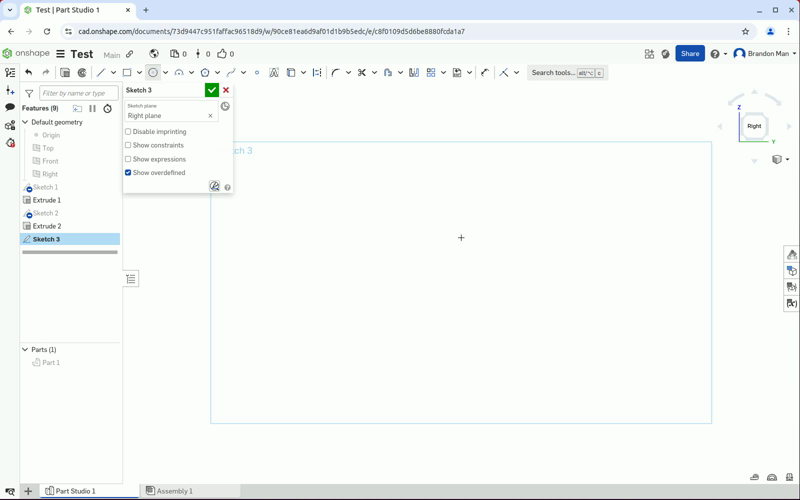
click(461, 237)
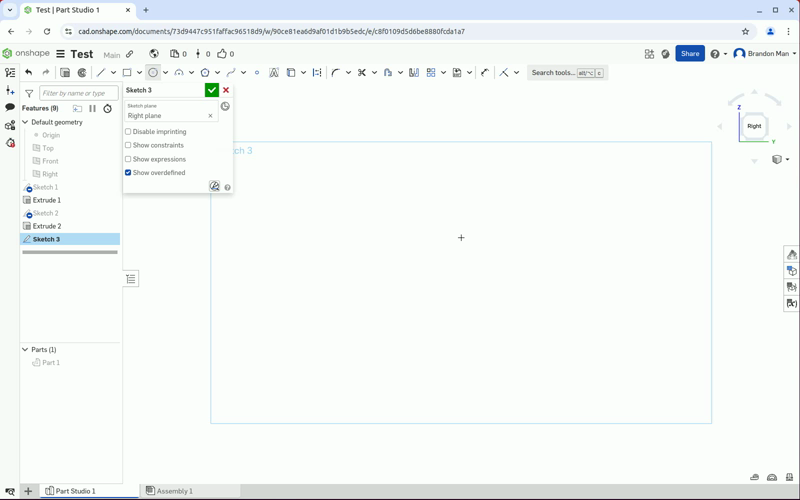
key_up(shift)
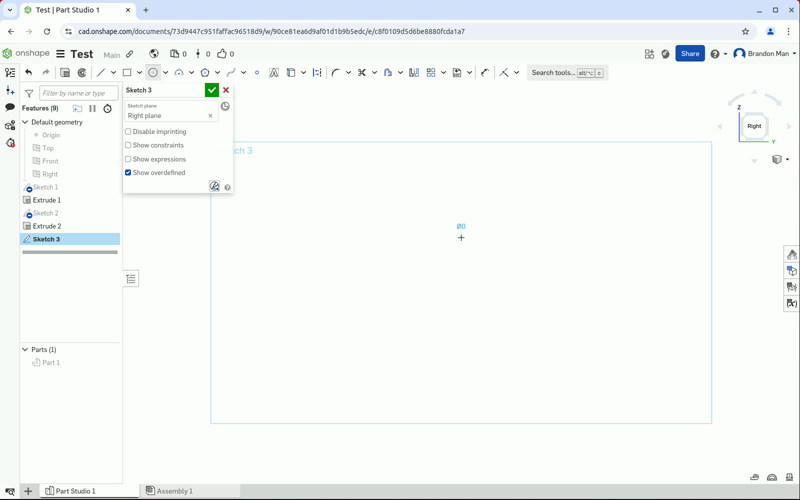
mouse_move(466, 237)
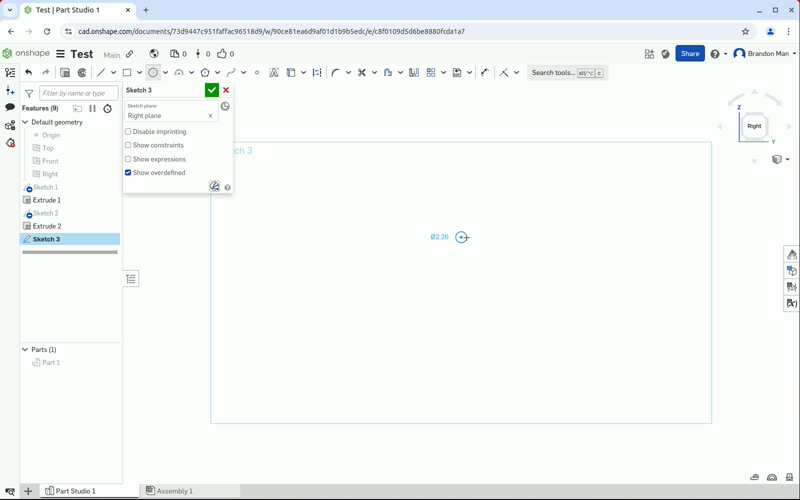
click(466, 237)
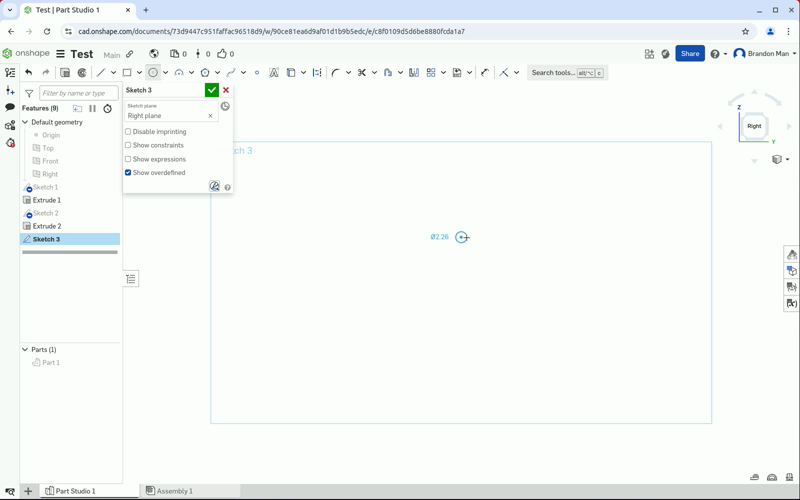
key(esc)
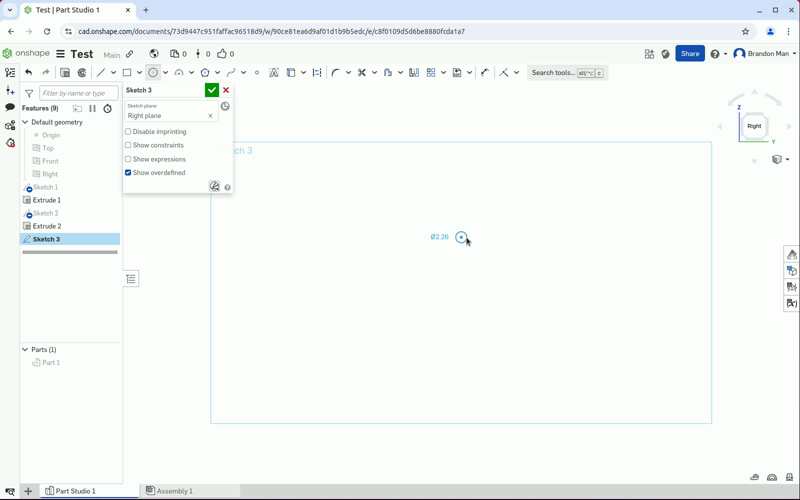
mouse_move(464, 239)
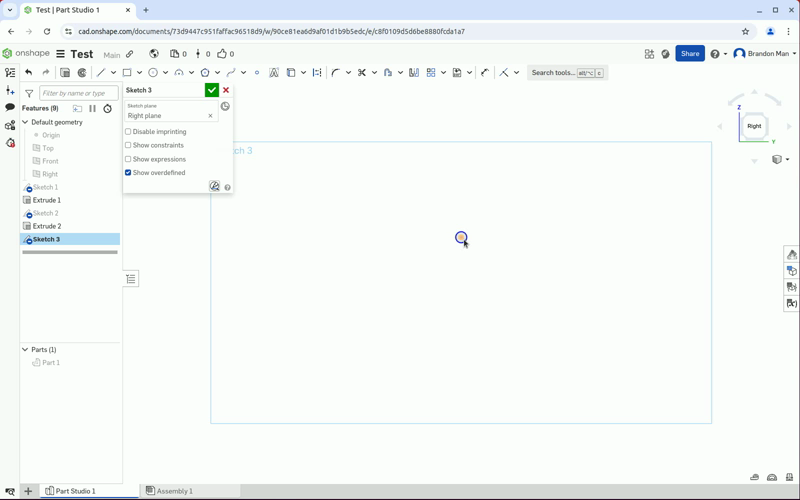
scroll(6)
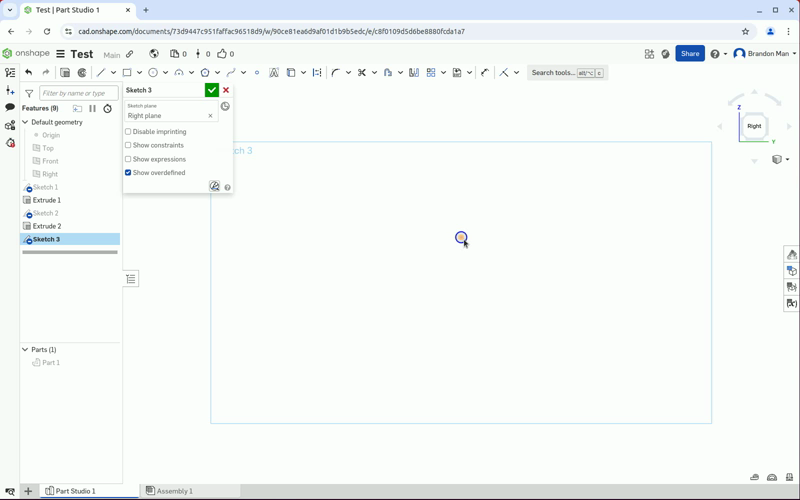
scroll(6)
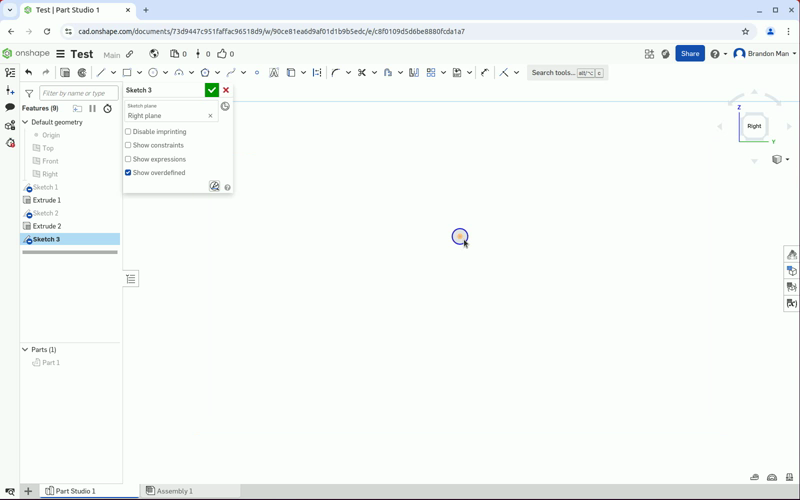
scroll(6)
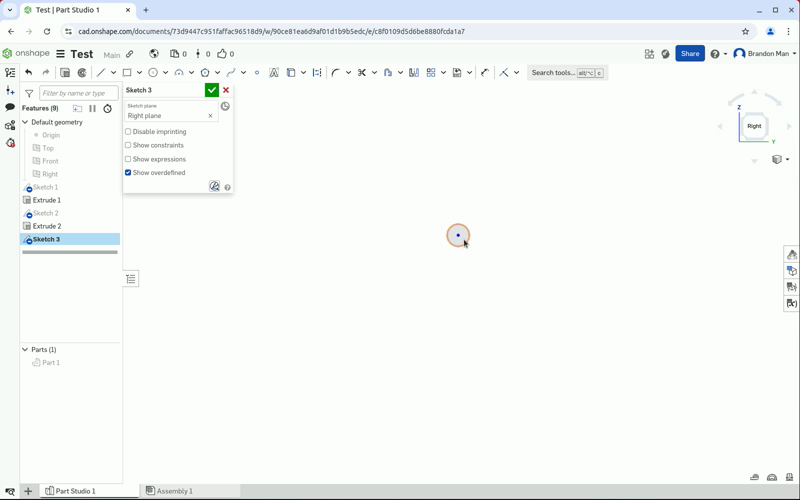
scroll(6)
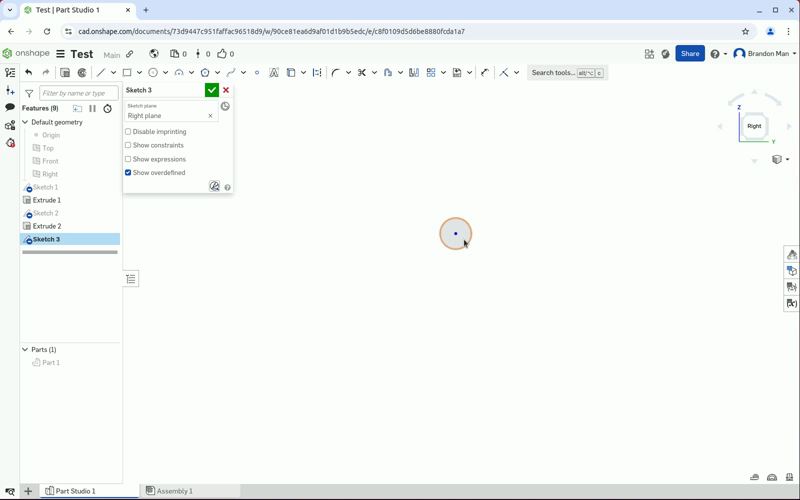
scroll(6)
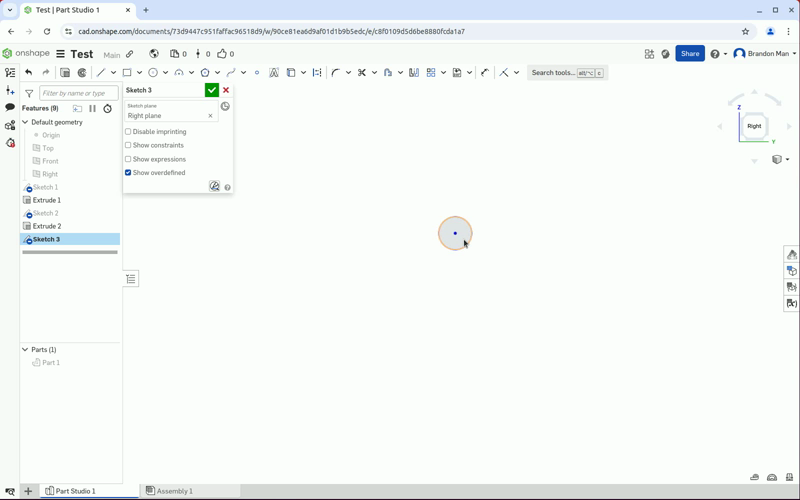
scroll(6)
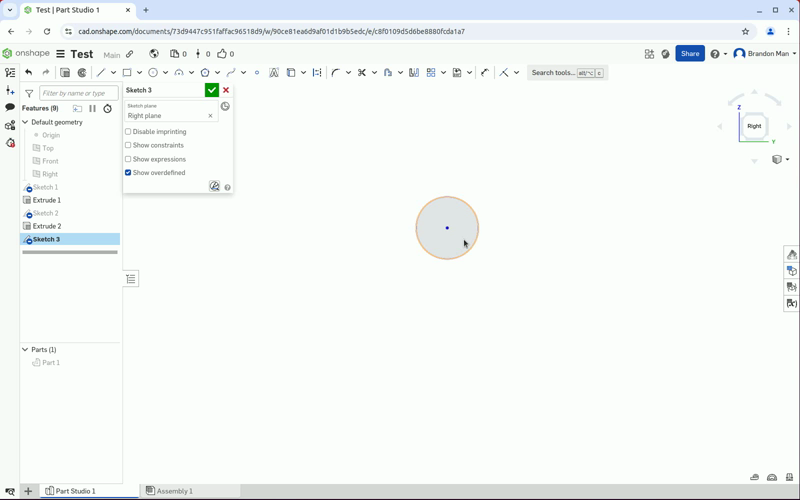
scroll(6)
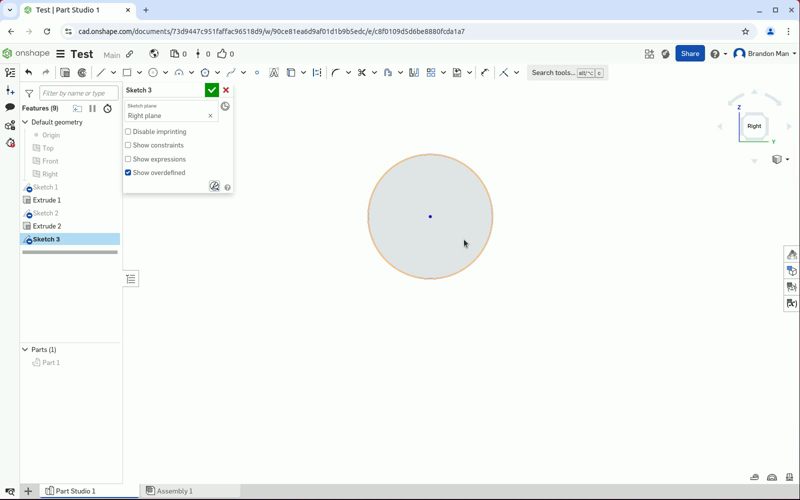
click(464, 239)
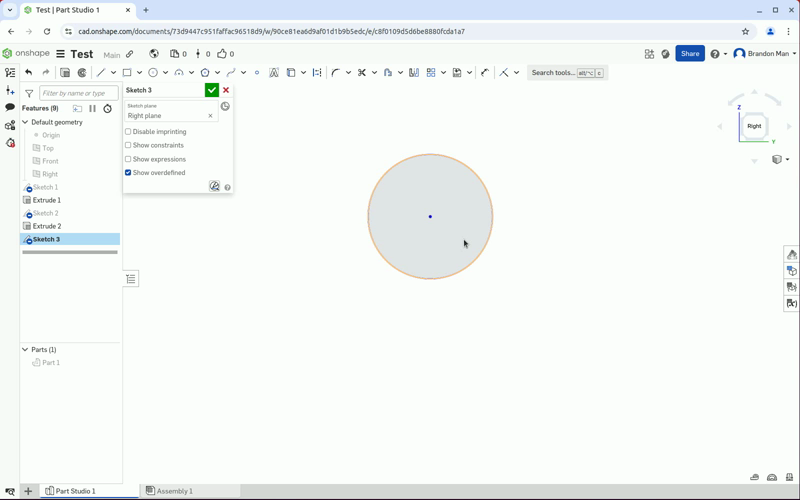
scroll(-6)
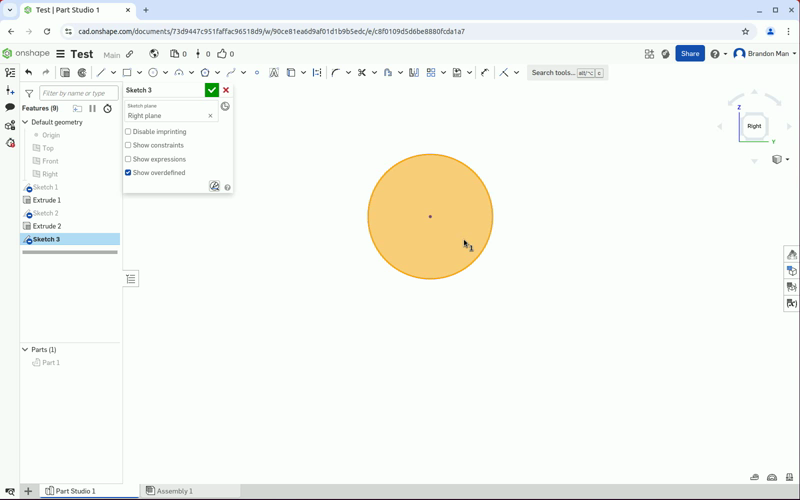
scroll(-6)
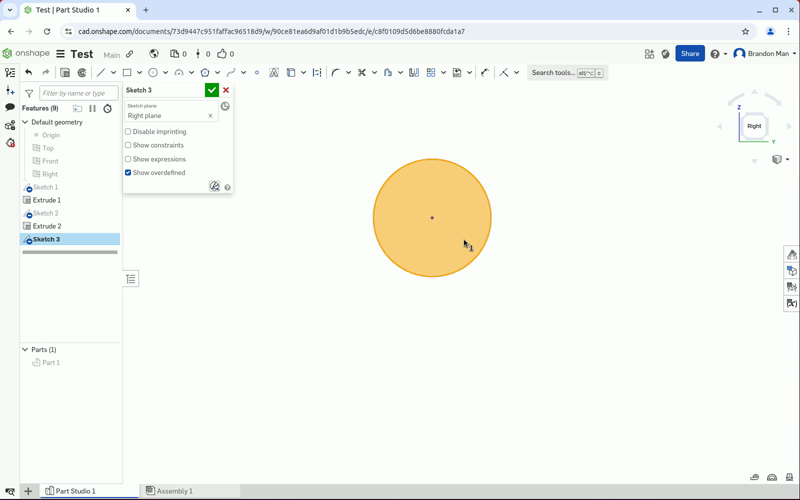
scroll(-6)
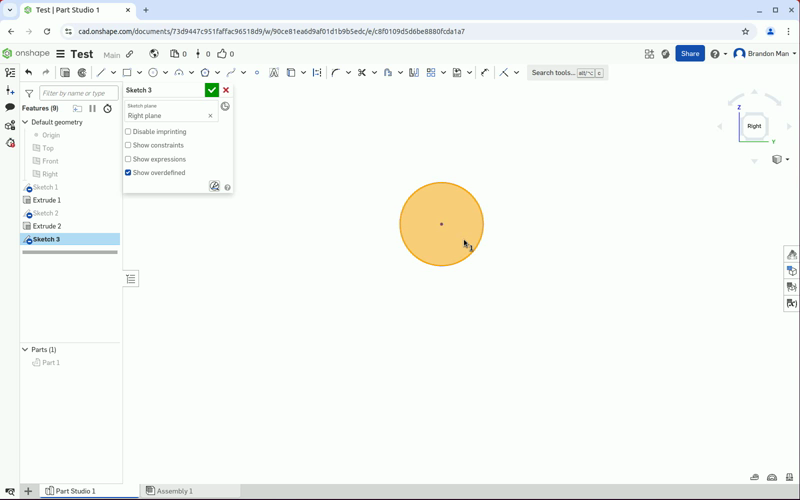
scroll(-6)
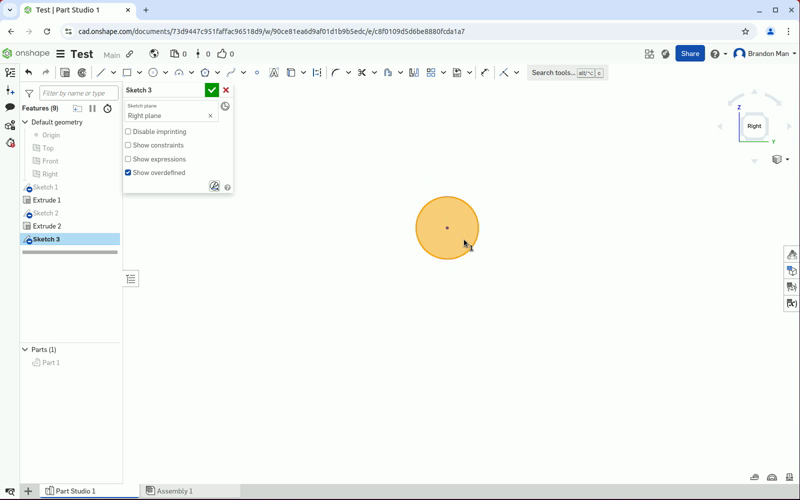
scroll(-6)
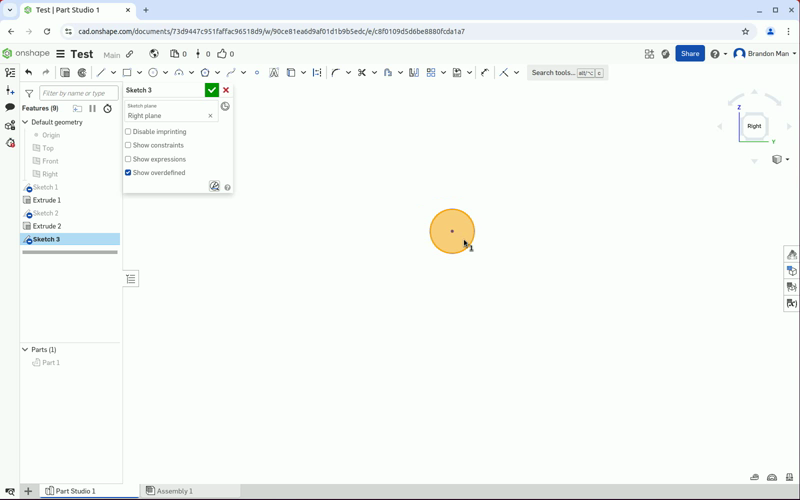
scroll(-6)
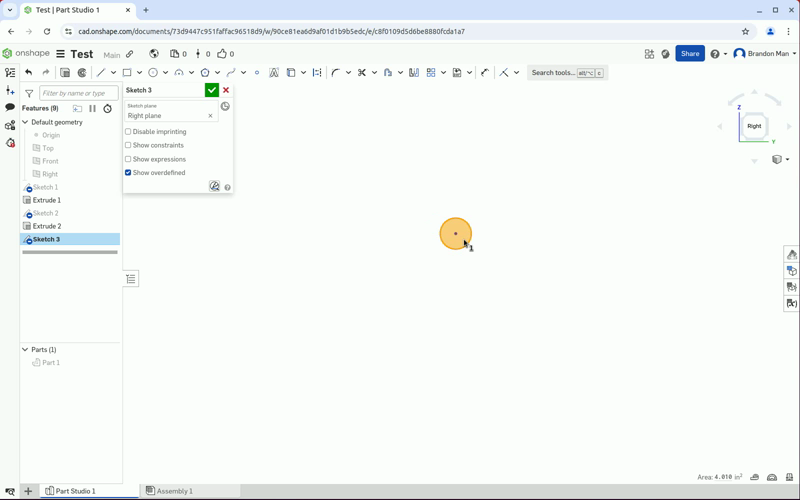
scroll(-6)
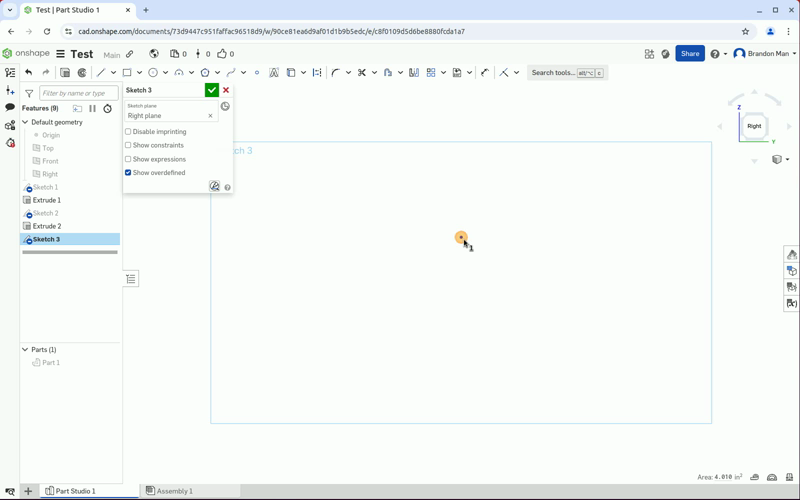
mouse_move(73, 352)
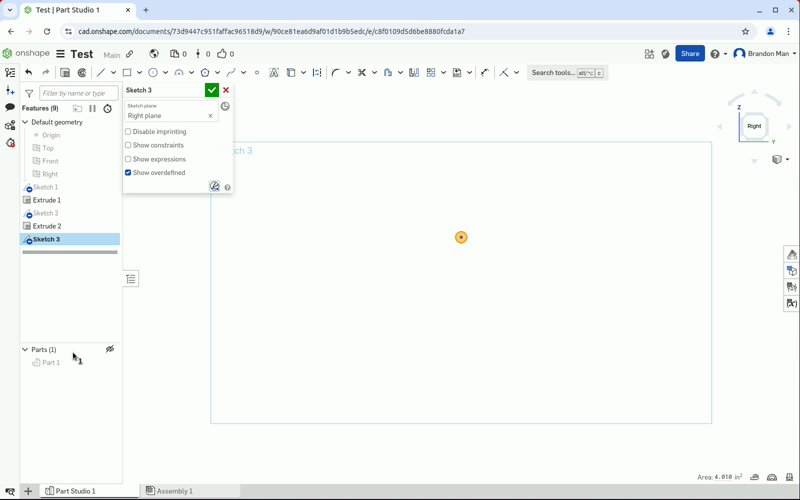
key(shift+y)
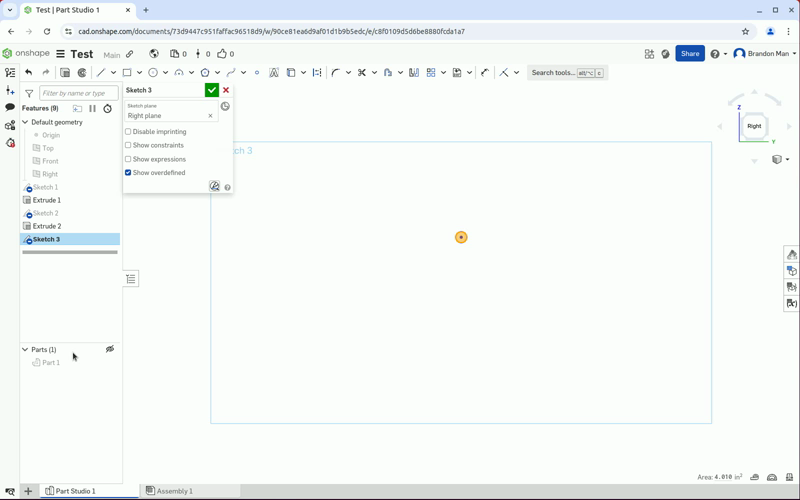
key(shift+e)
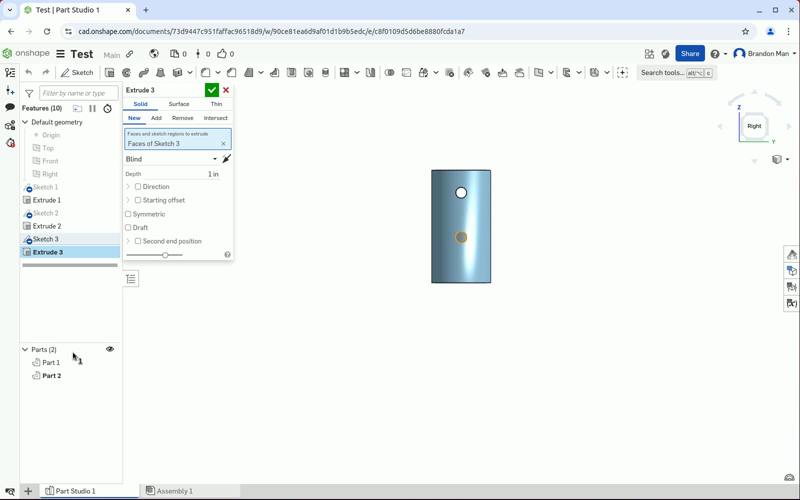
mouse_move(143, 106)
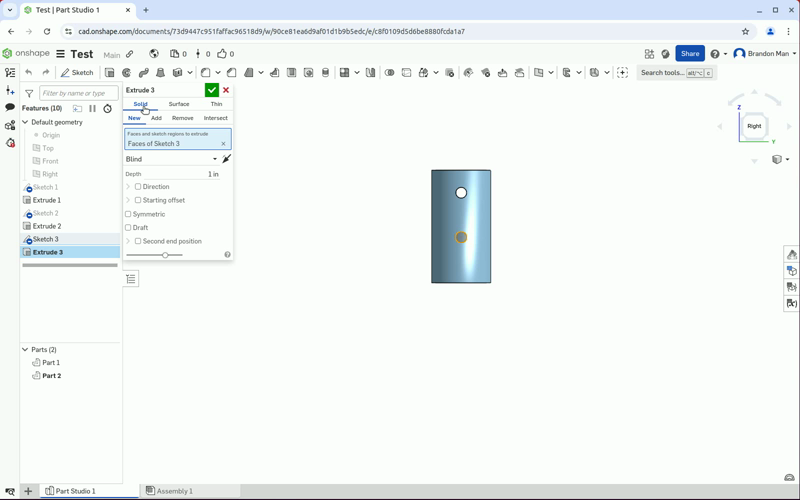
click(143, 106)
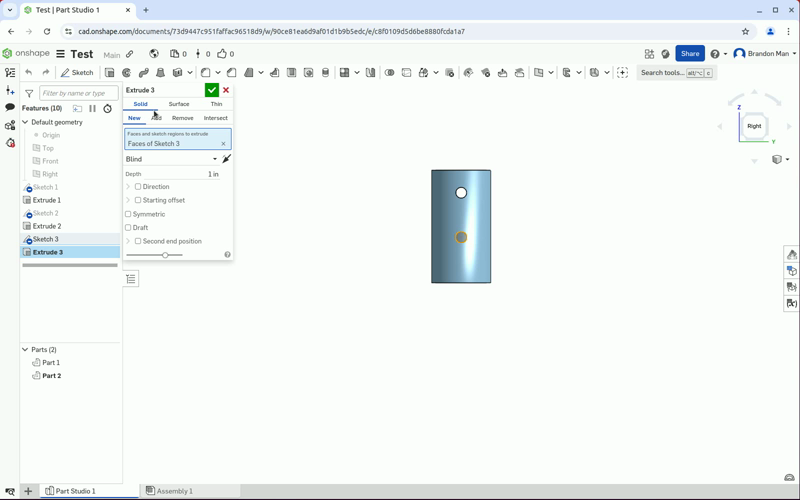
mouse_move(186, 120)
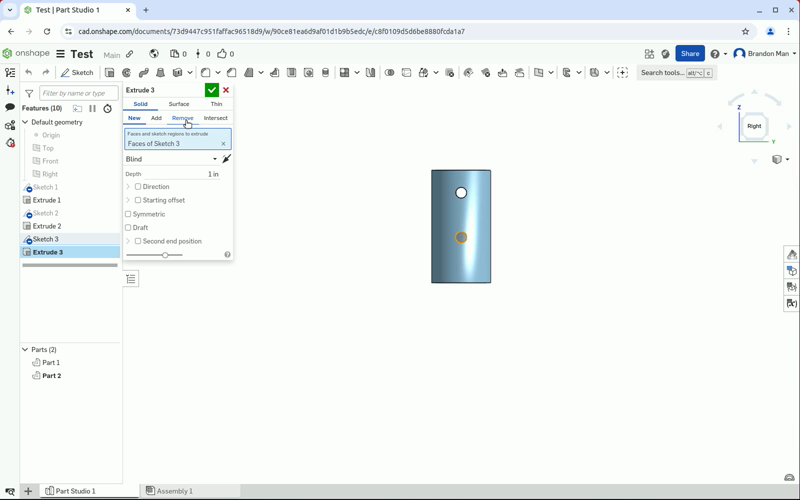
click(186, 120)
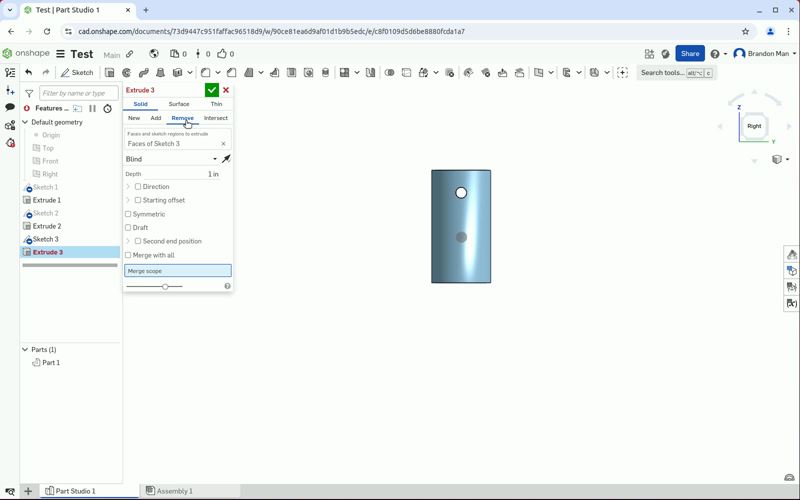
key(tab, 4)
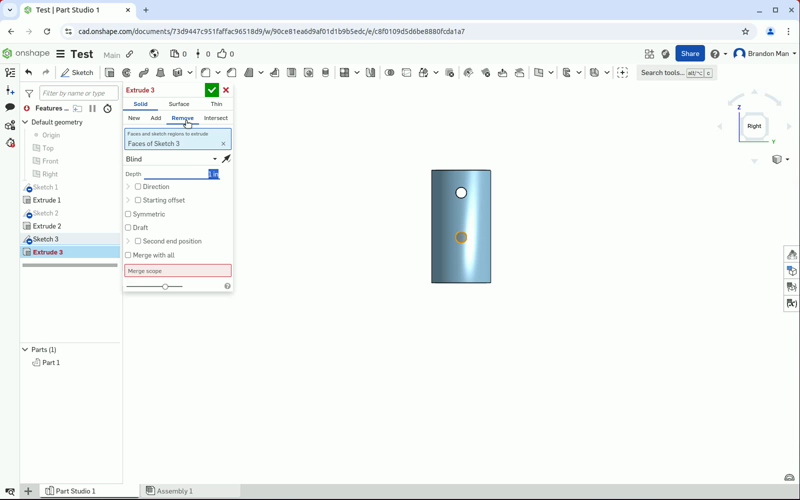
text(18.776)
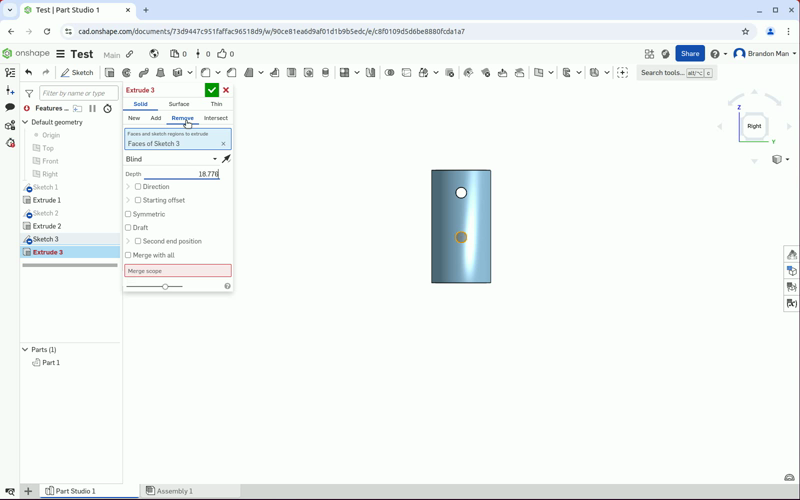
key(tab, 3)
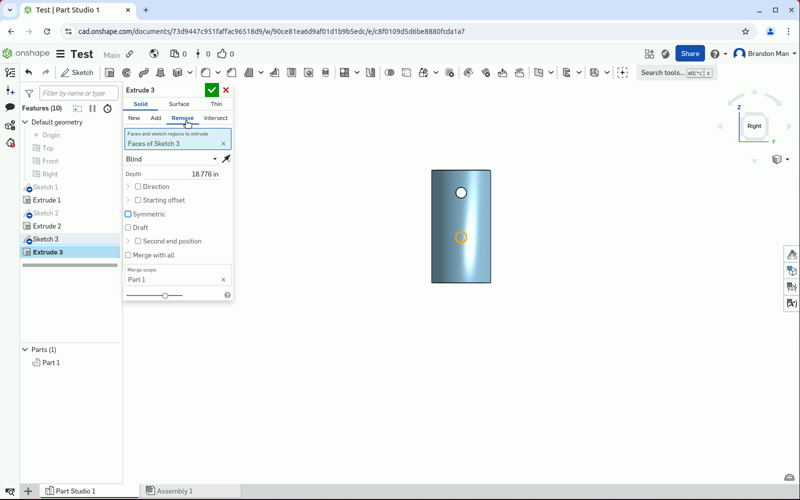
key(space)
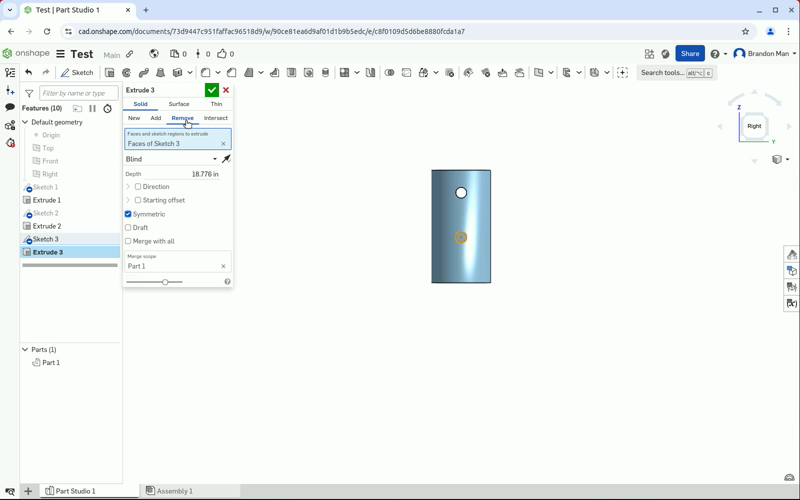
key(tab, 2)
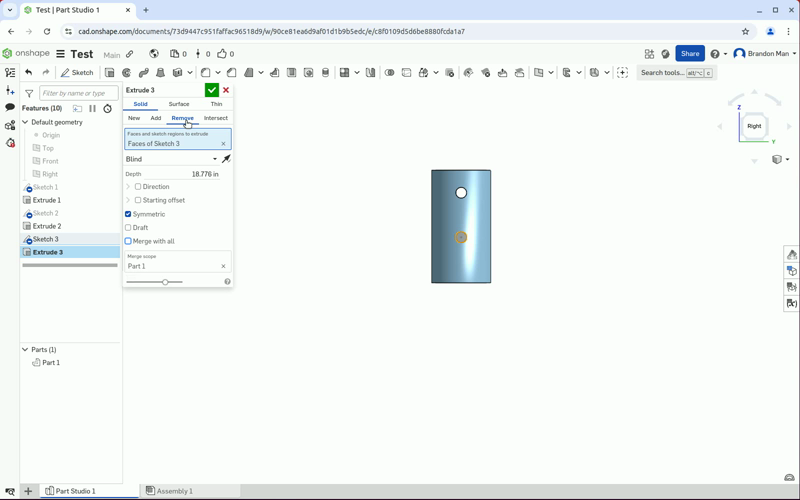
key(space)
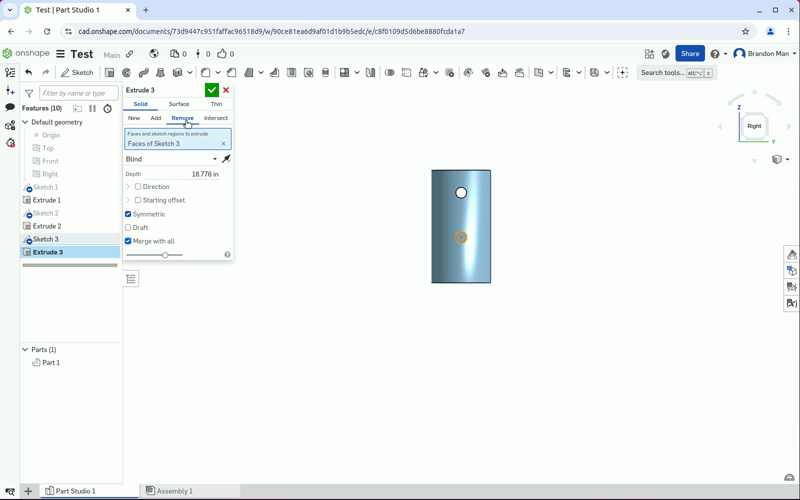
key(enter)
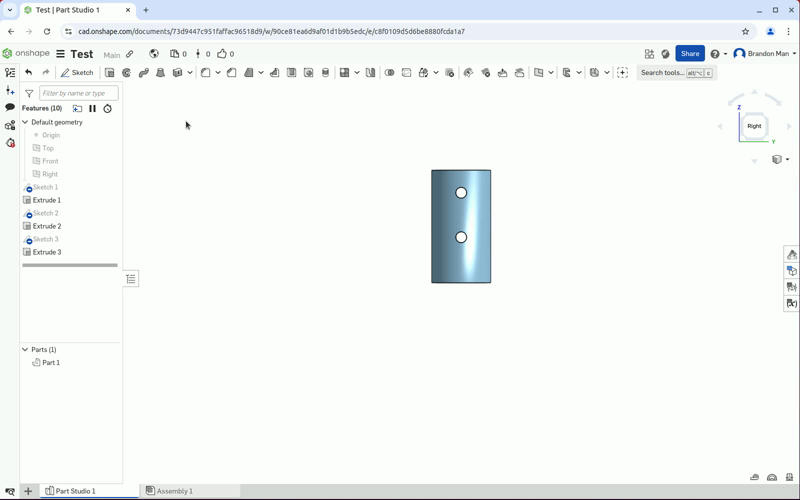
key(shift+h)
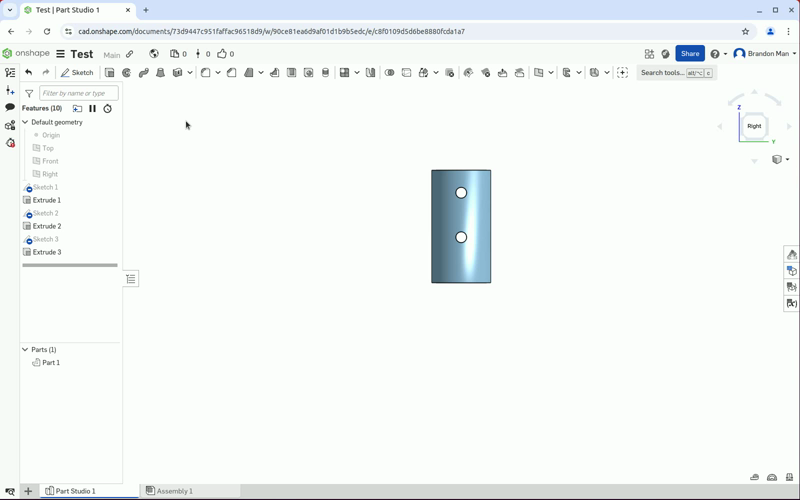
key(shift+h)
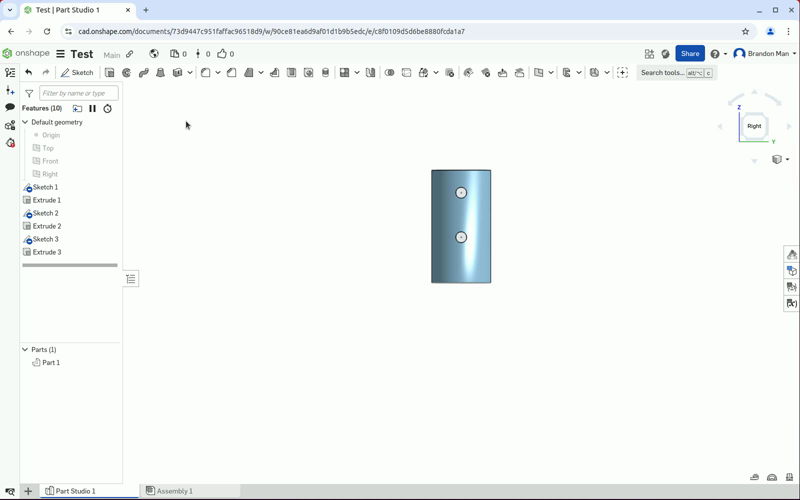
key(shift+7)
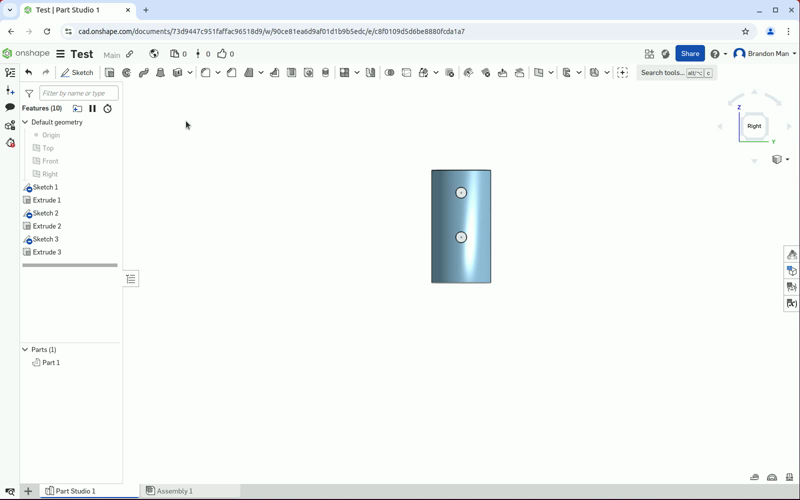
key(right, 2)
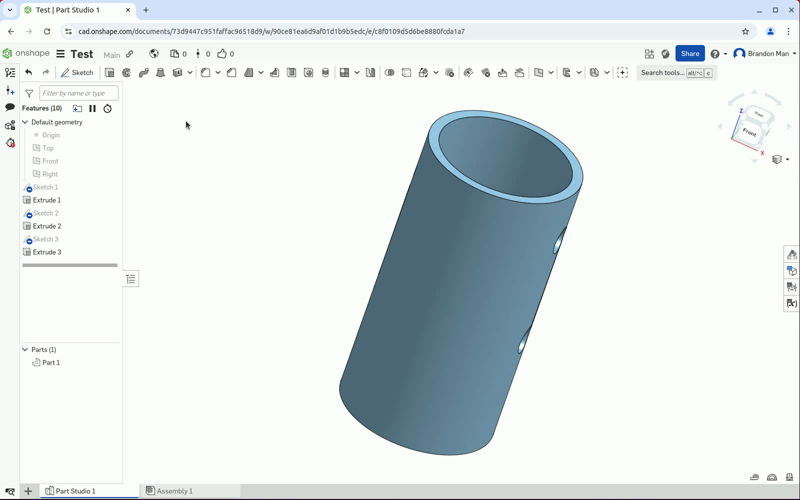
key(down, 2)
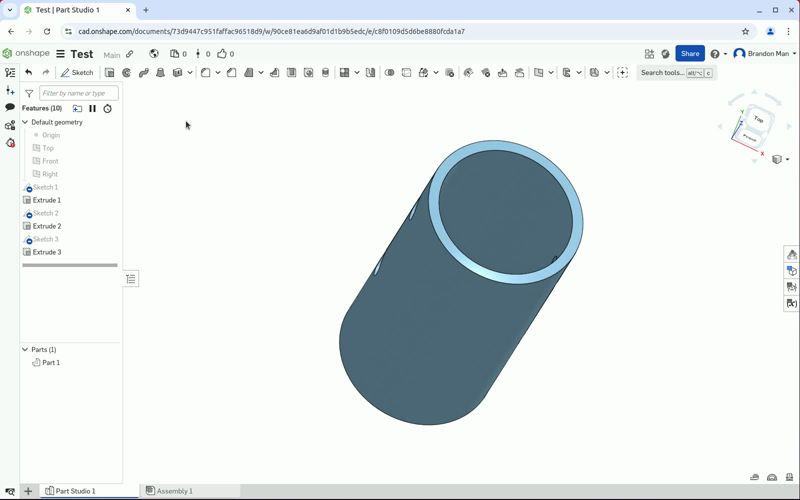
key(up, 2)
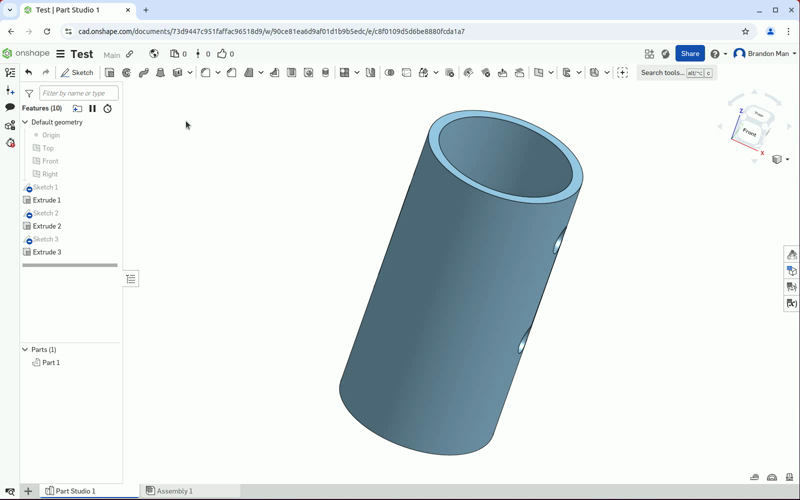
key(left, 2)
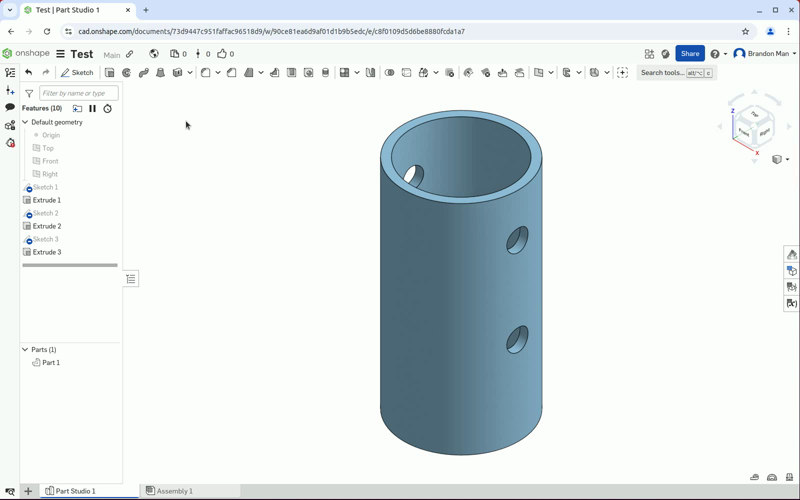
mouse_move(73, 189)
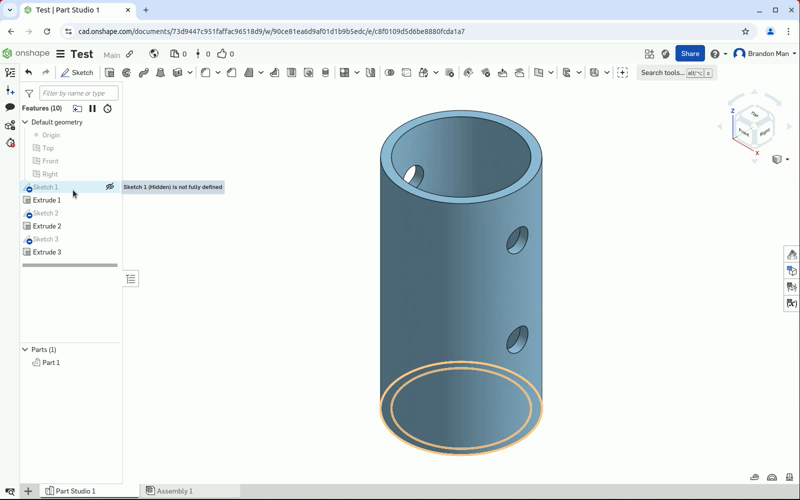
click(73, 189)